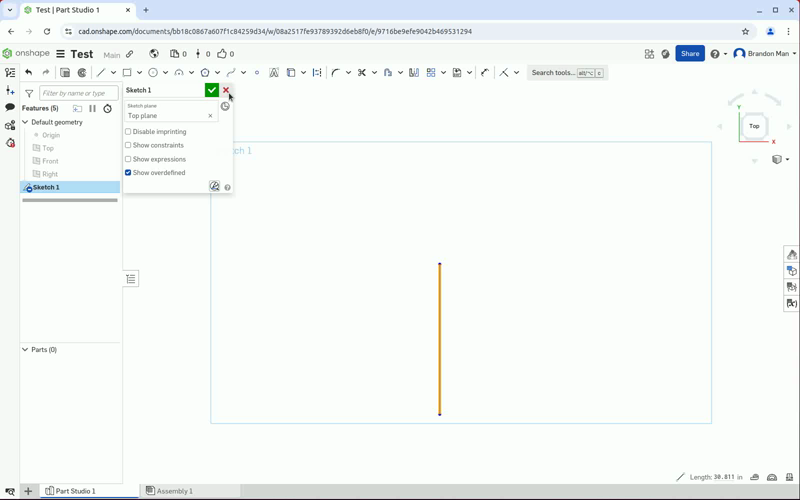
key(shift+h)
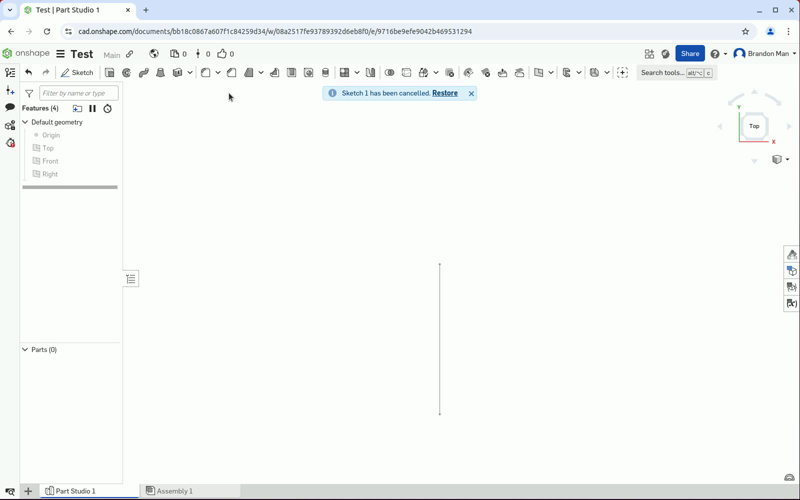
mouse_move(73, 352)
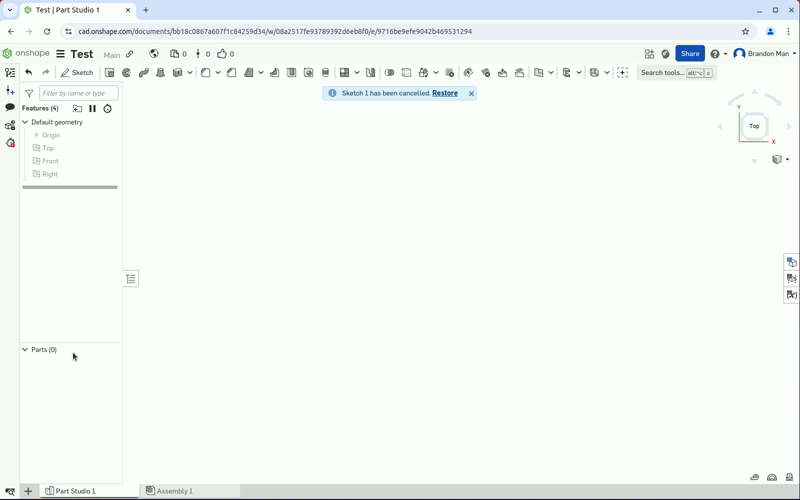
key(y)
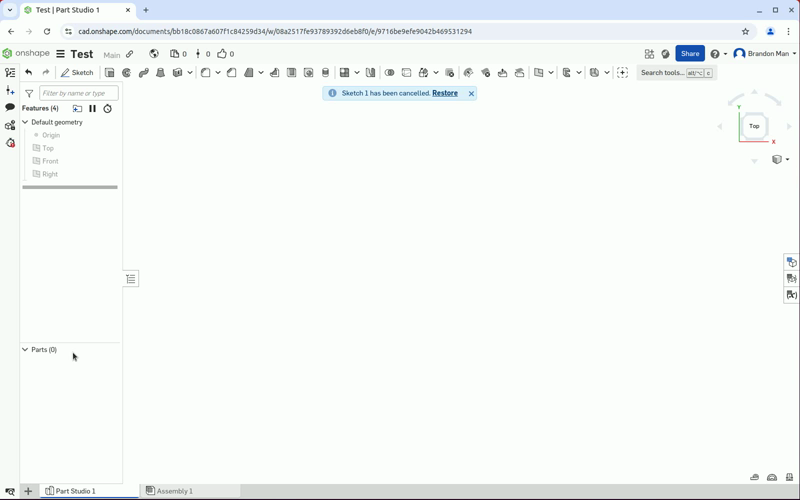
key(shift+p)
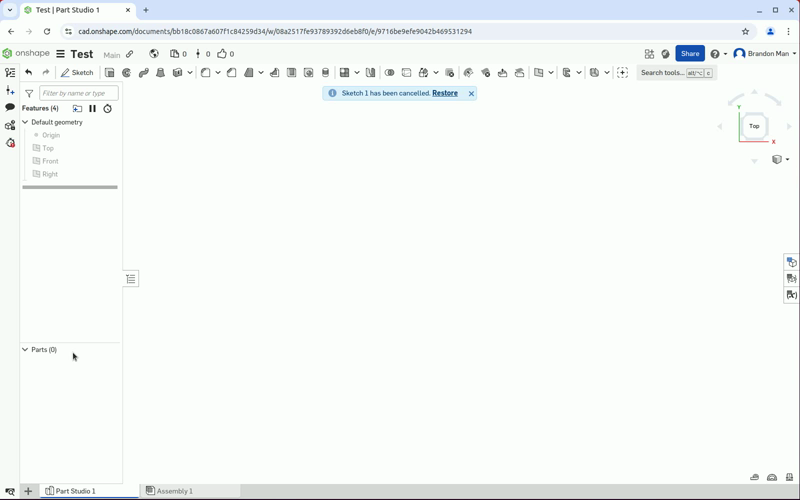
key(space)
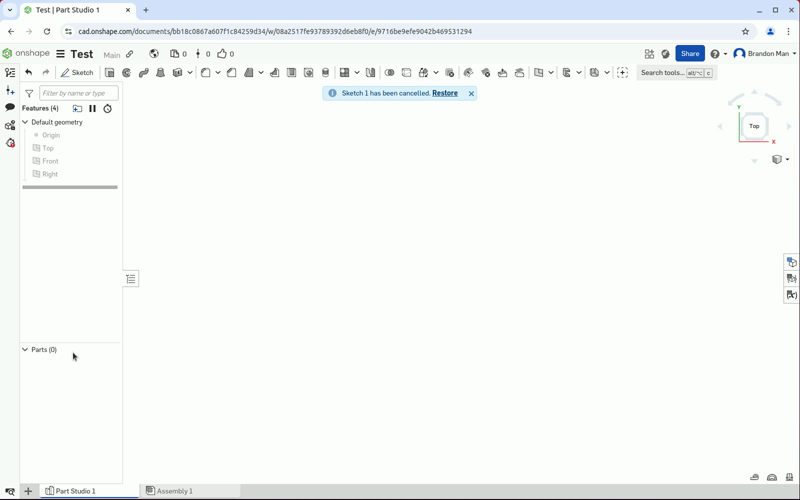
key_down(shift)
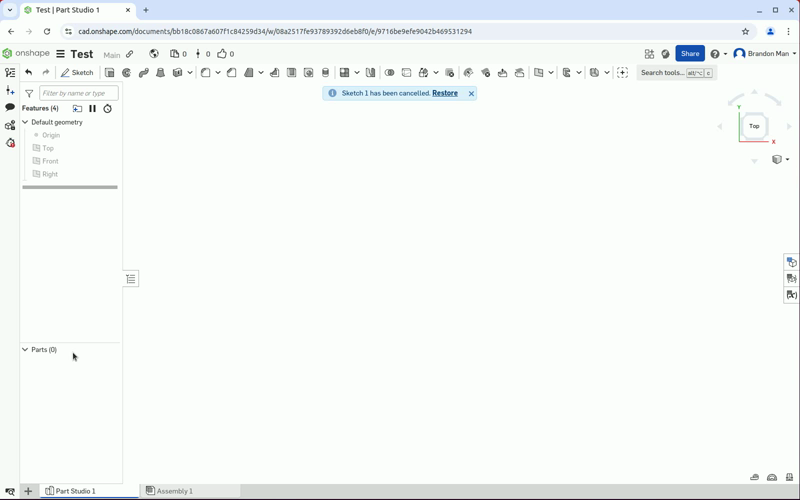
key(up)
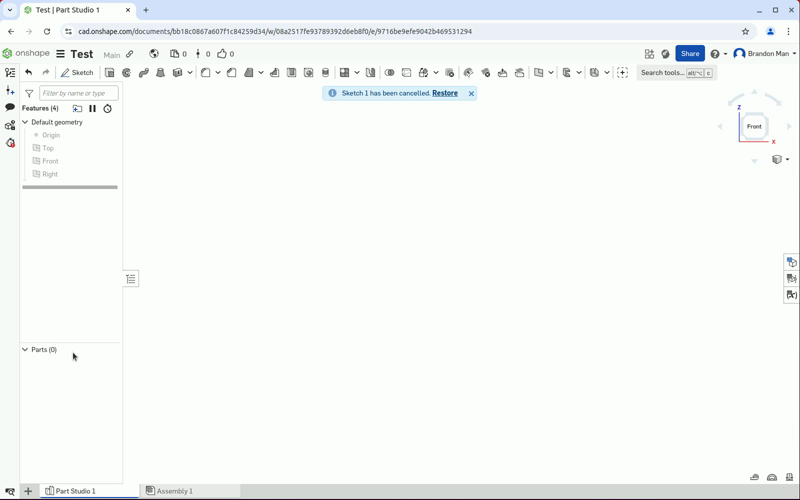
key_up(shift)
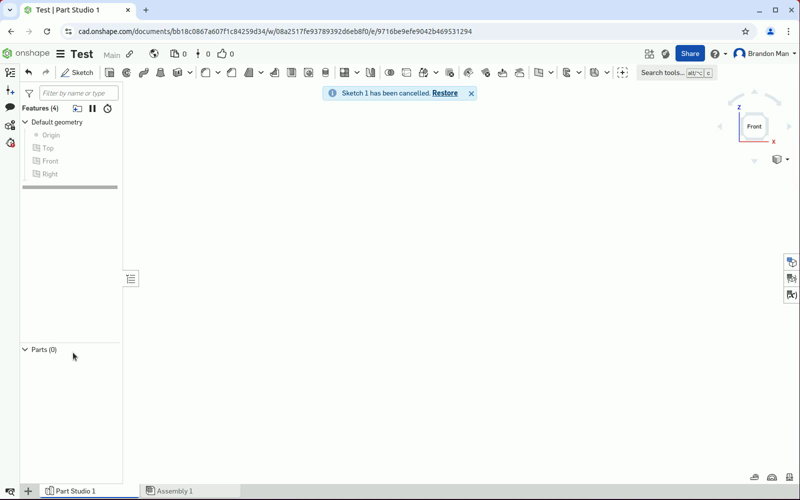
mouse_move(73, 352)
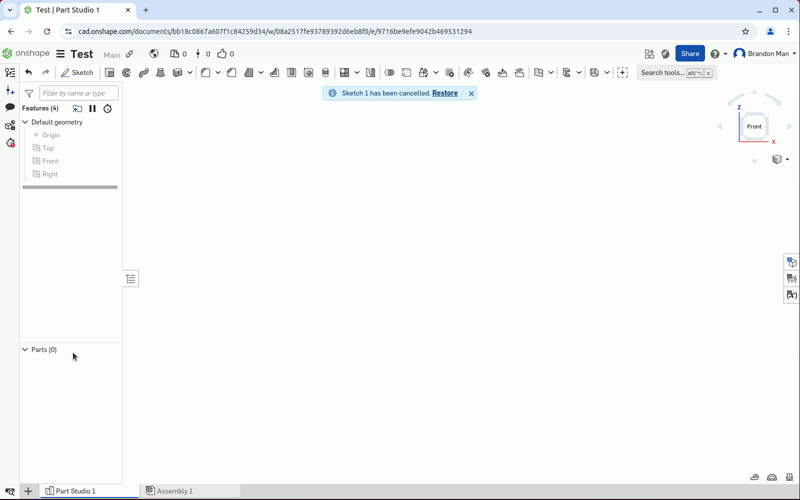
key(shift+y)
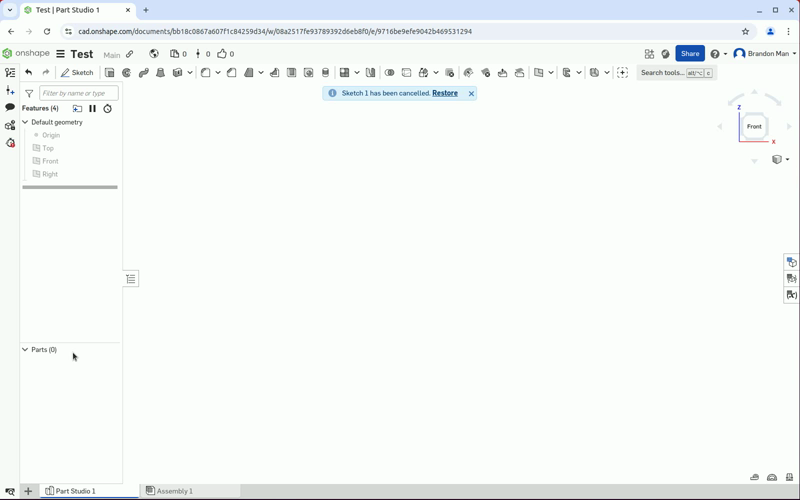
key(shift+s)
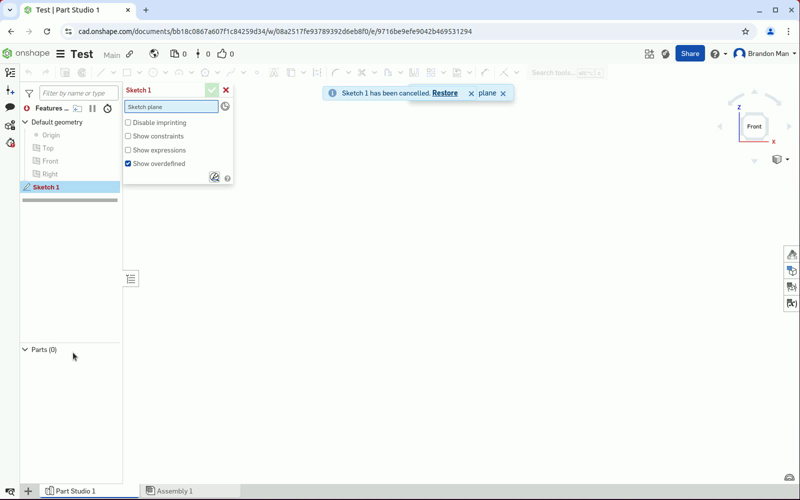
mouse_move(73, 163)
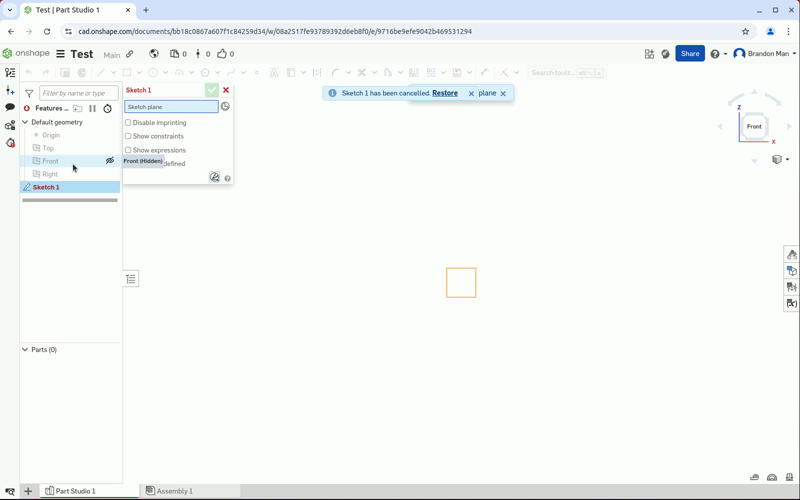
click(73, 163)
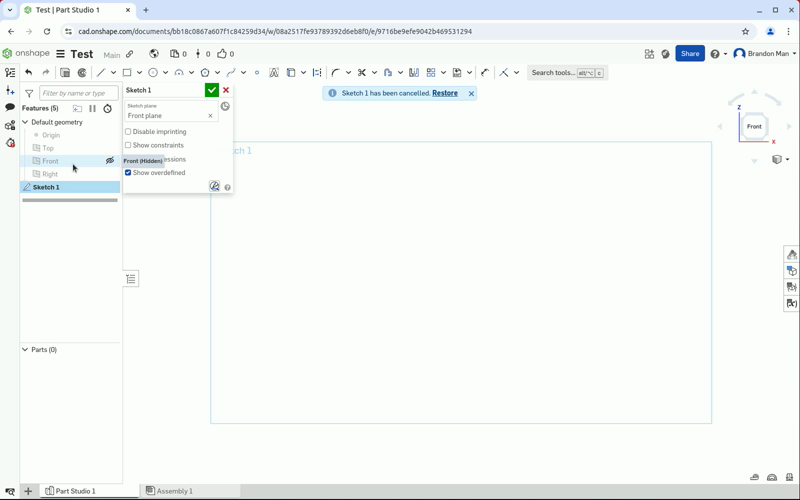
mouse_move(73, 352)
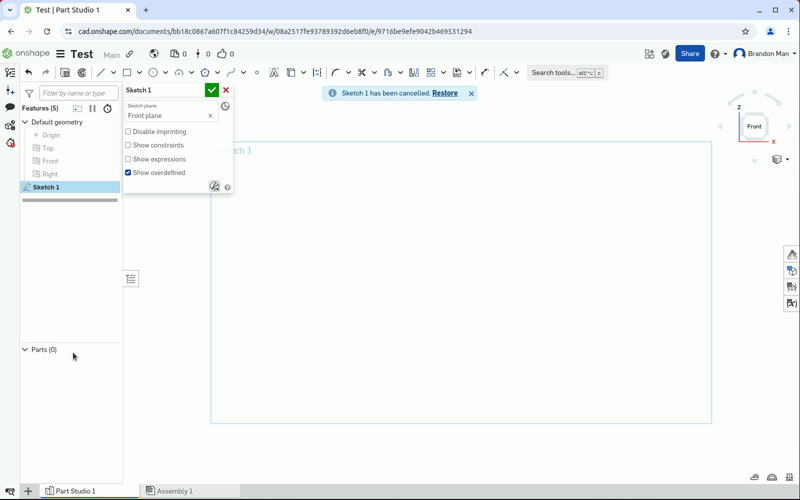
key(y)
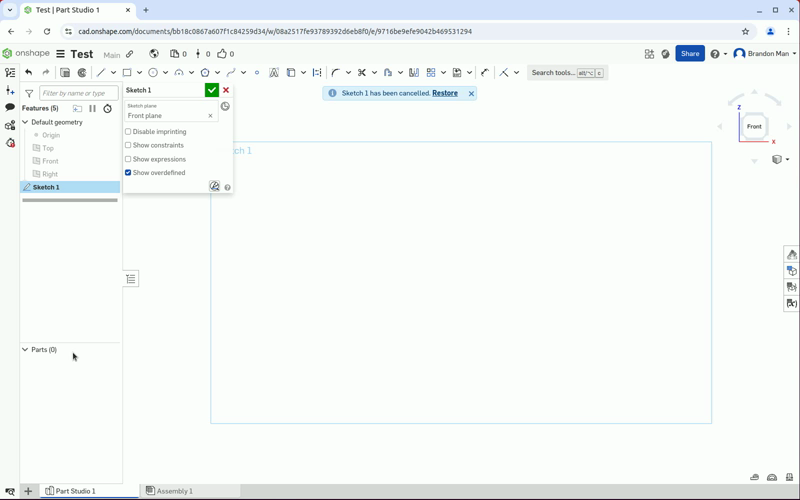
key(l)
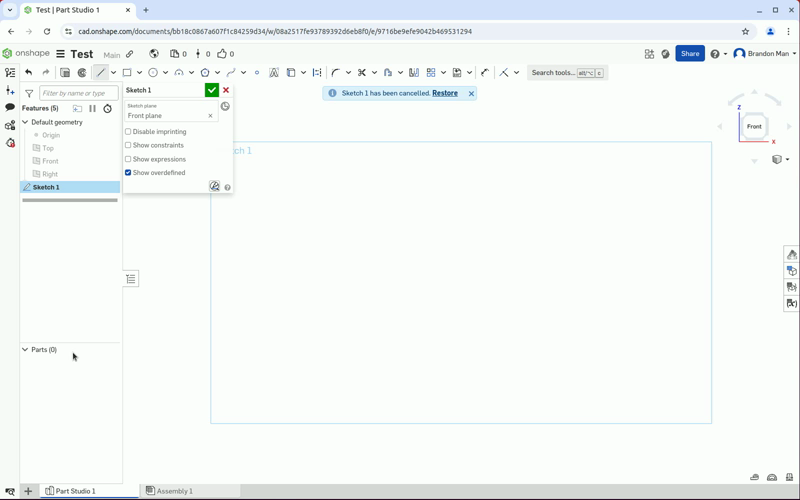
key_down(shift)
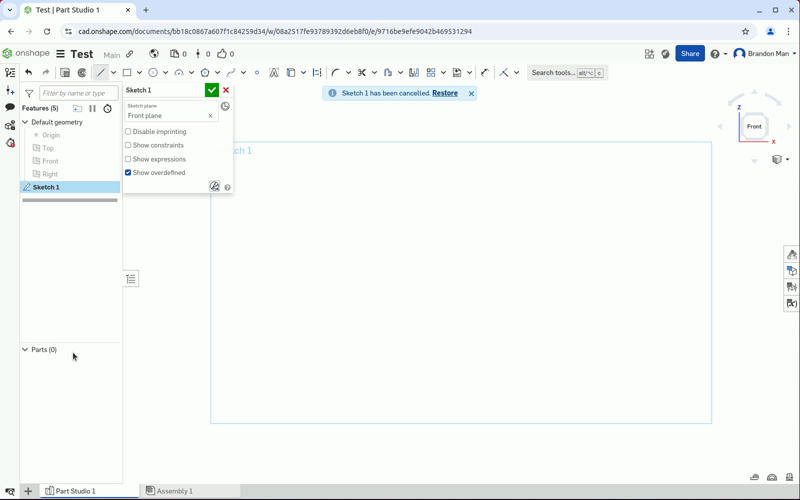
mouse_move(404, 322)
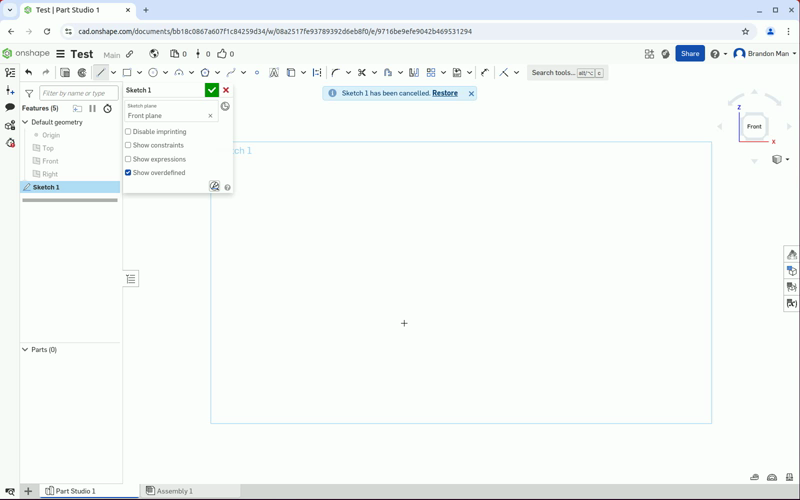
click(404, 322)
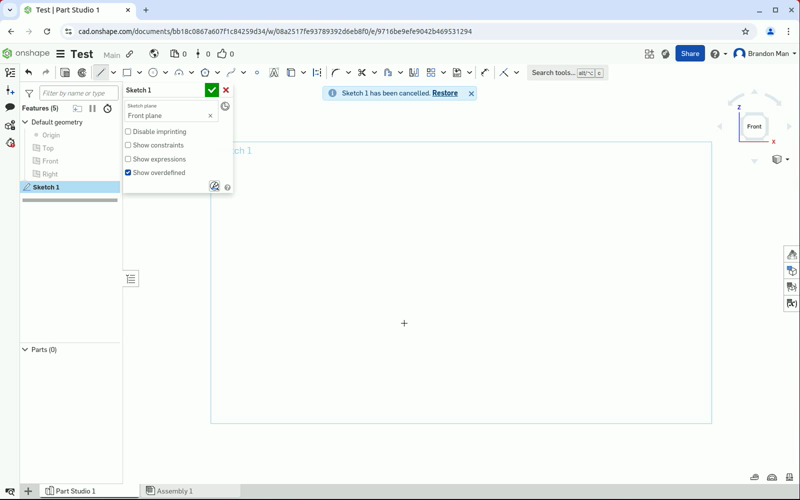
key_up(shift)
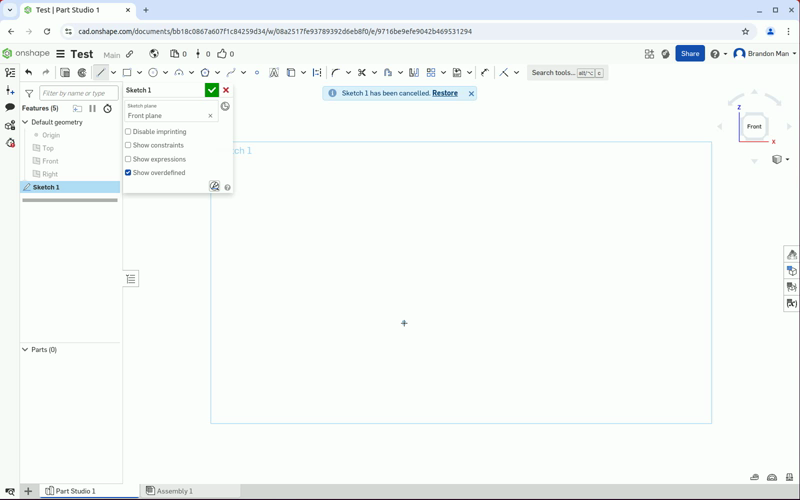
key_down(shift)
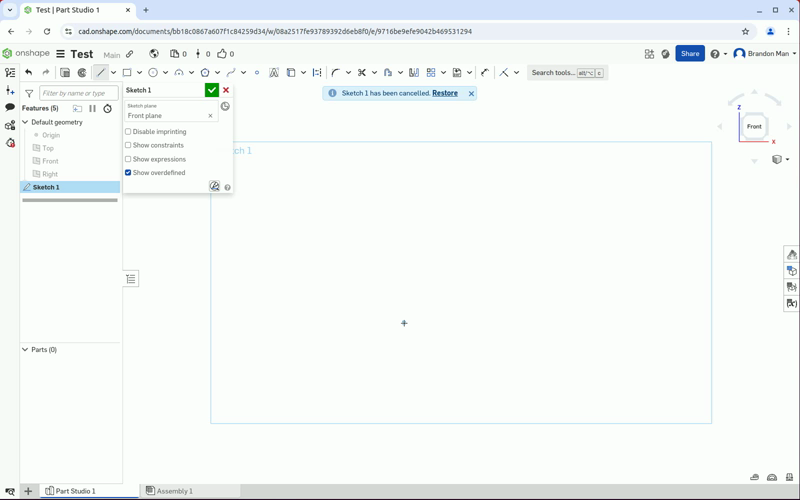
mouse_move(516, 322)
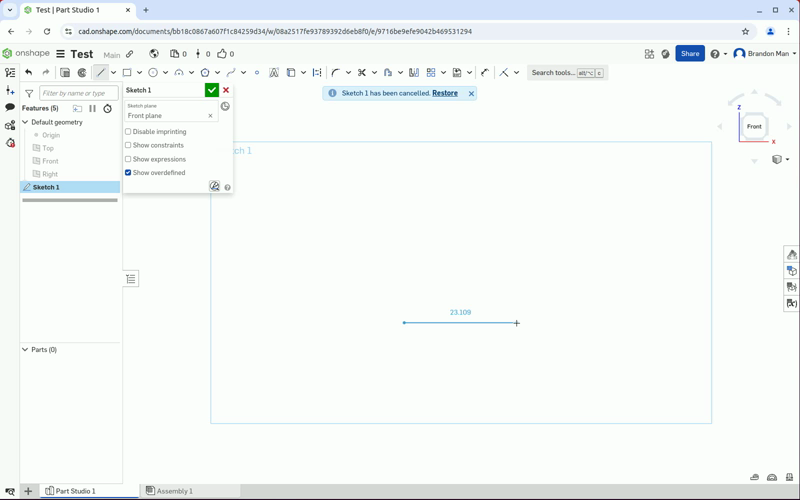
click(516, 322)
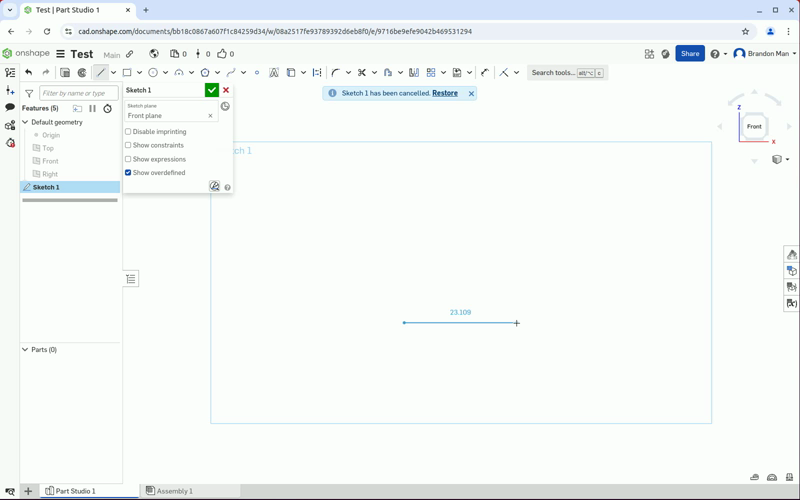
key_up(shift)
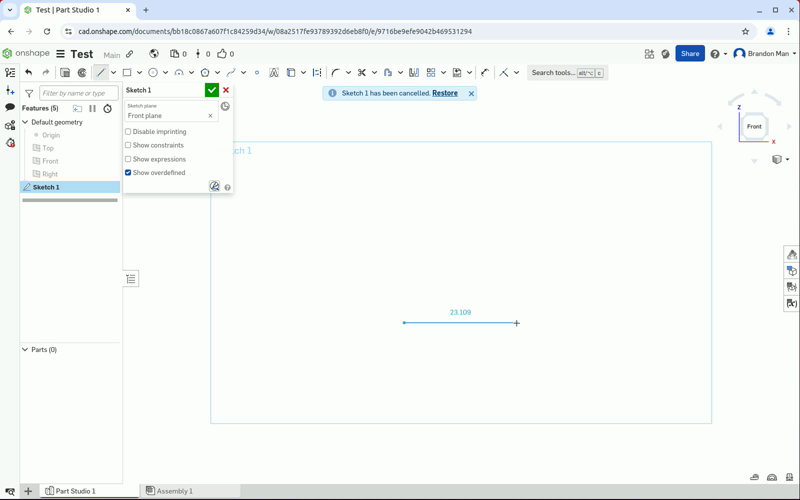
key_down(shift)
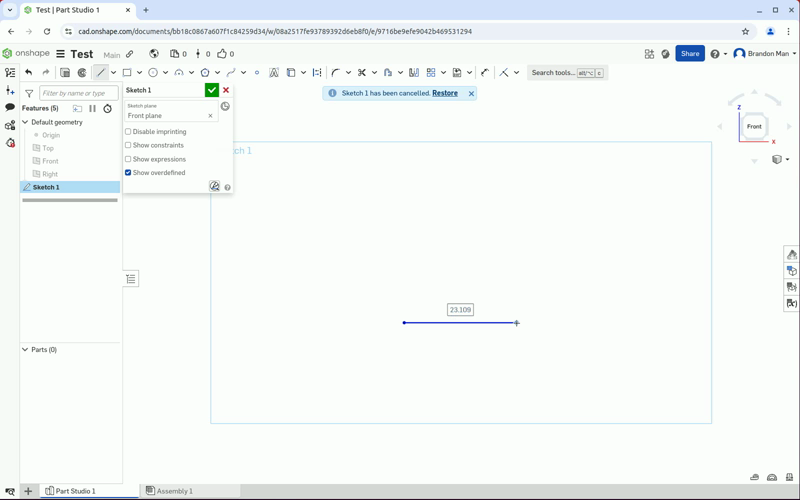
mouse_move(516, 244)
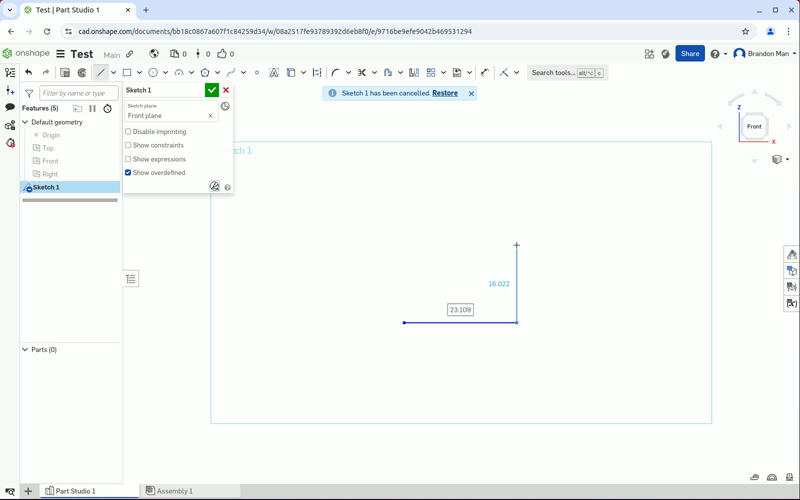
click(516, 244)
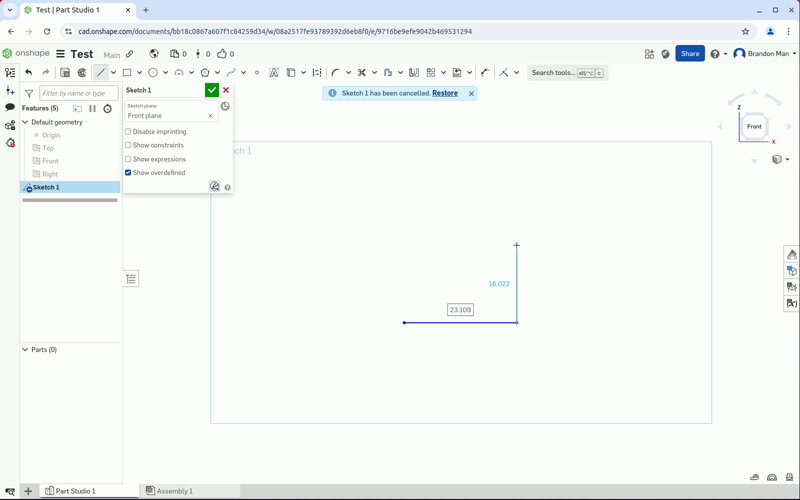
key_up(shift)
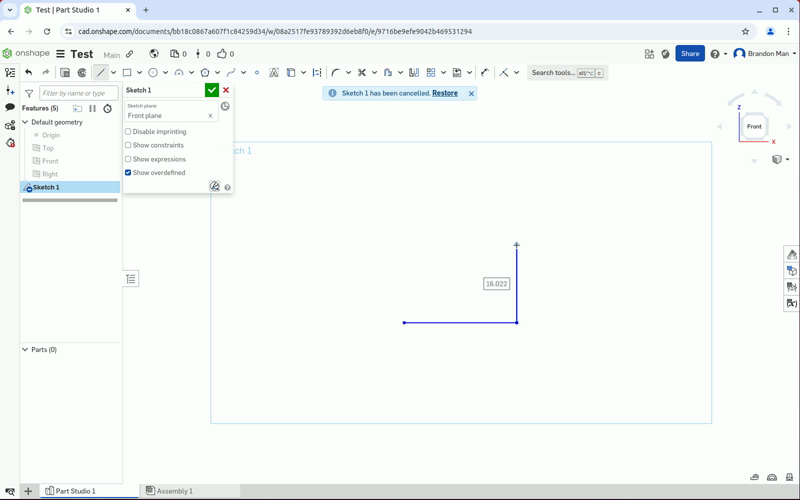
key_down(shift)
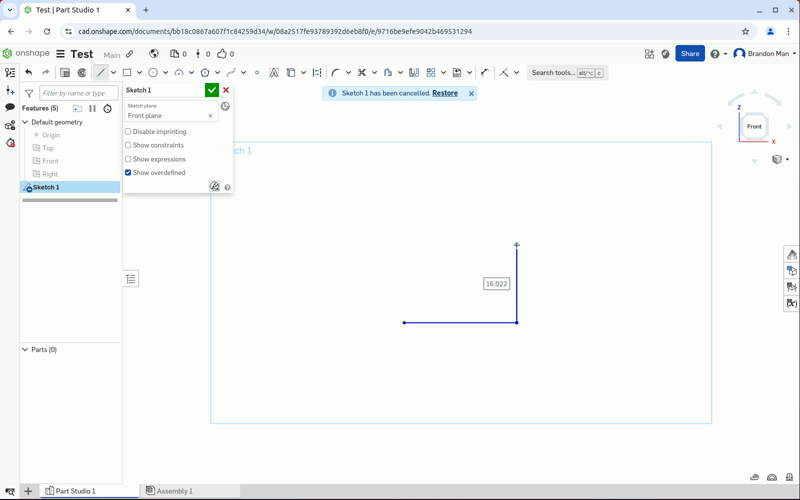
mouse_move(404, 244)
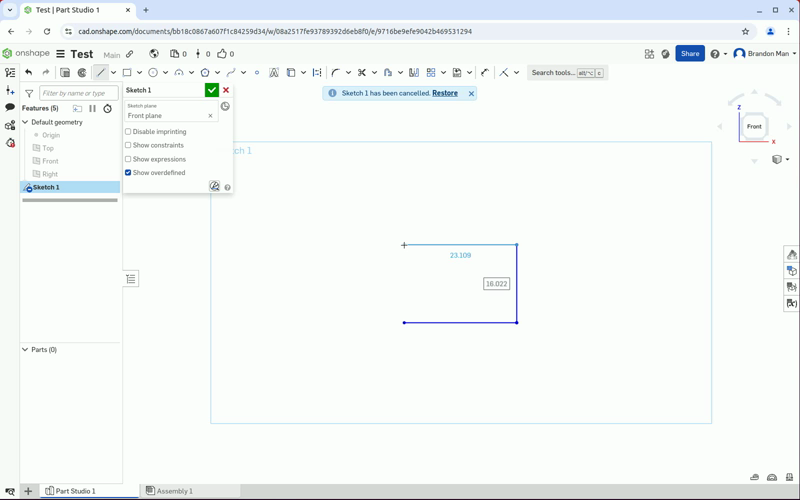
click(404, 244)
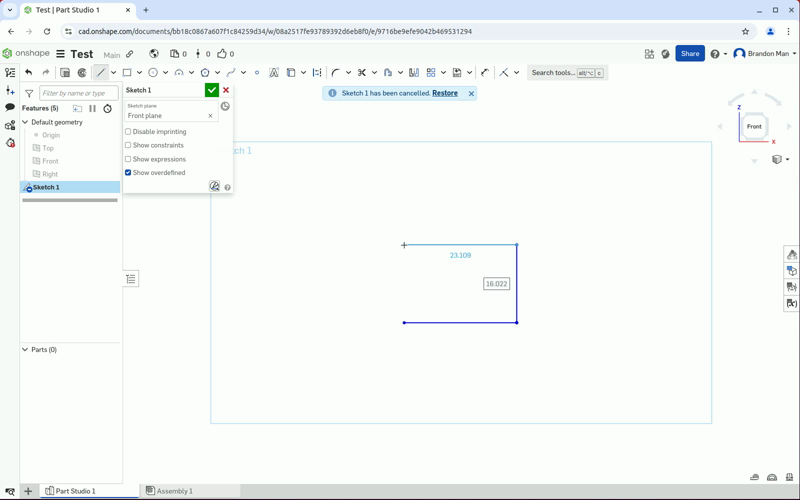
key_up(shift)
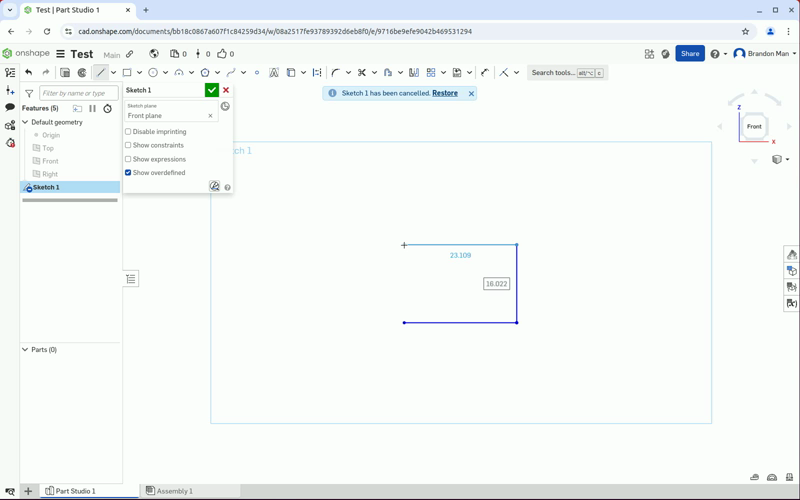
key_down(shift)
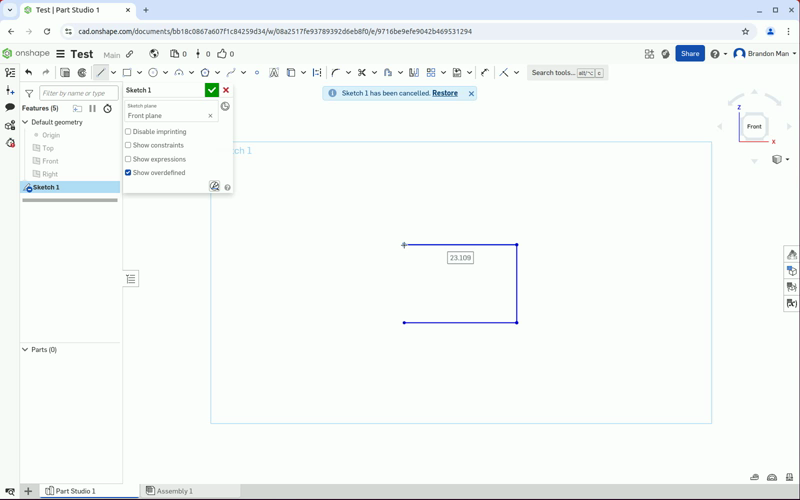
mouse_move(404, 322)
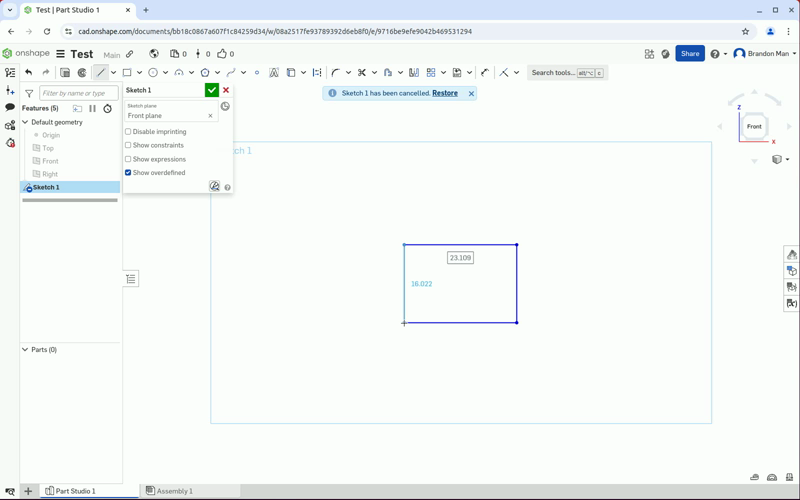
key_up(shift)
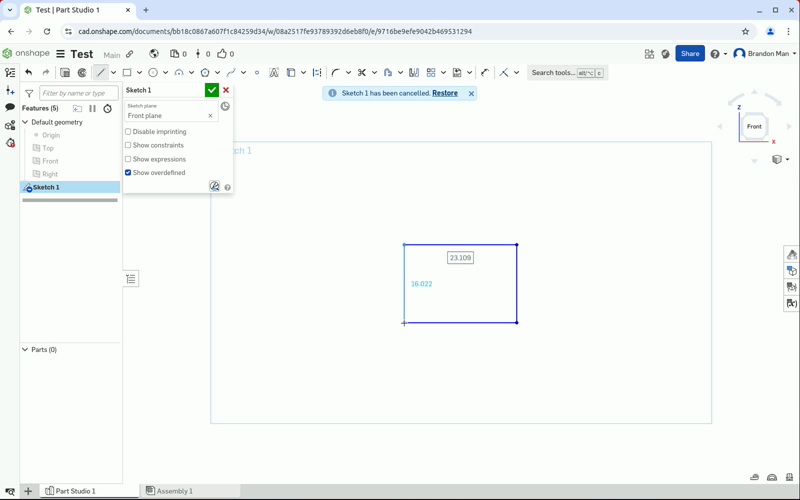
click(404, 322)
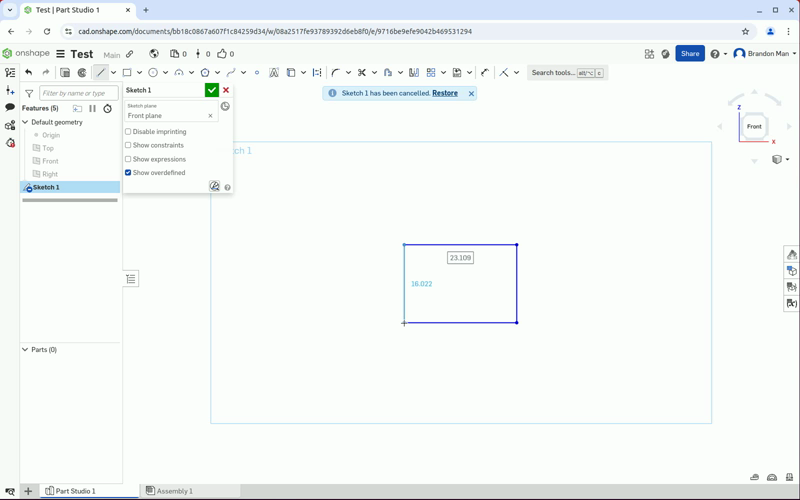
key(esc)
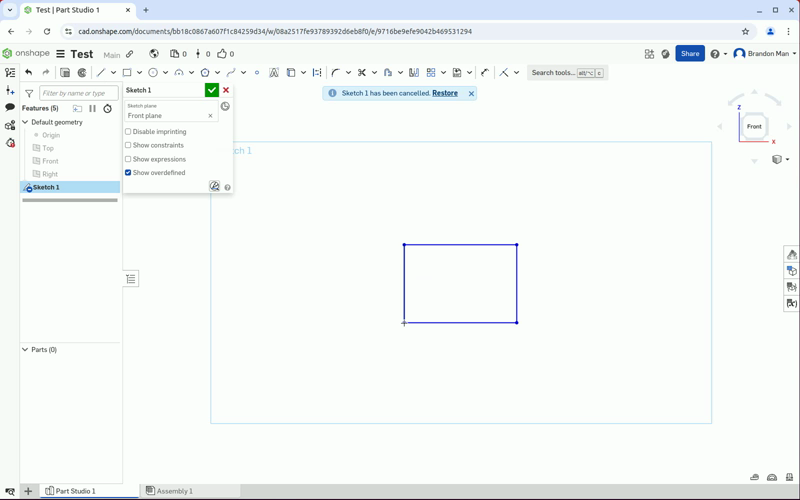
mouse_move(493, 298)
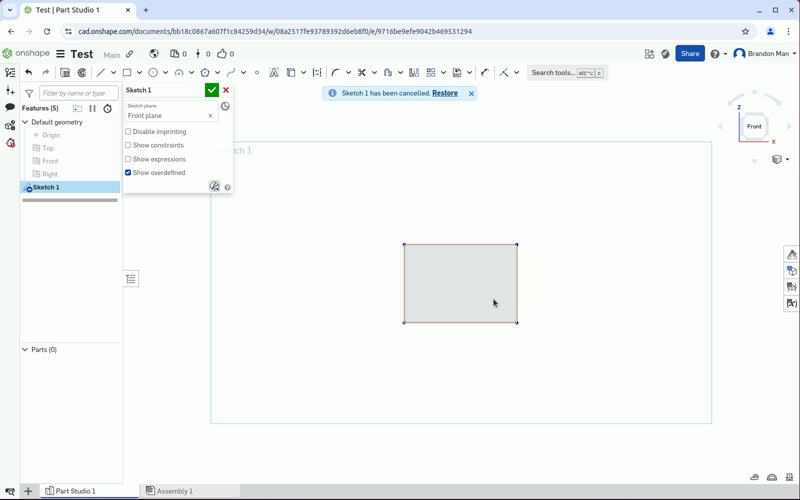
click(493, 298)
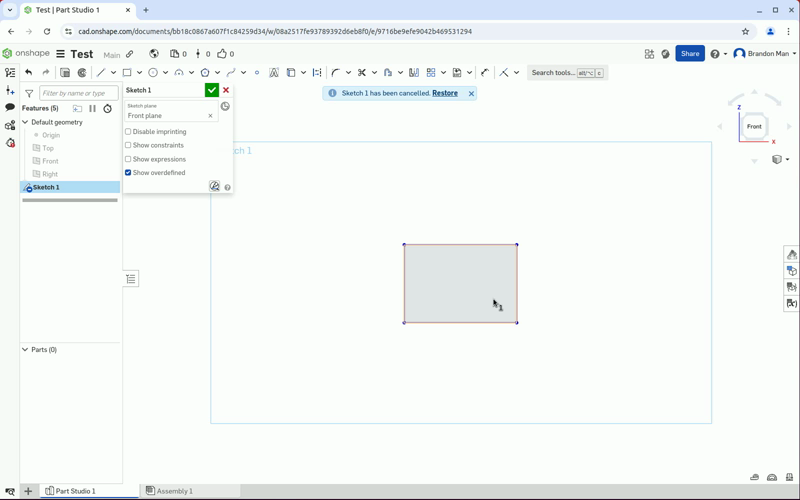
mouse_move(73, 352)
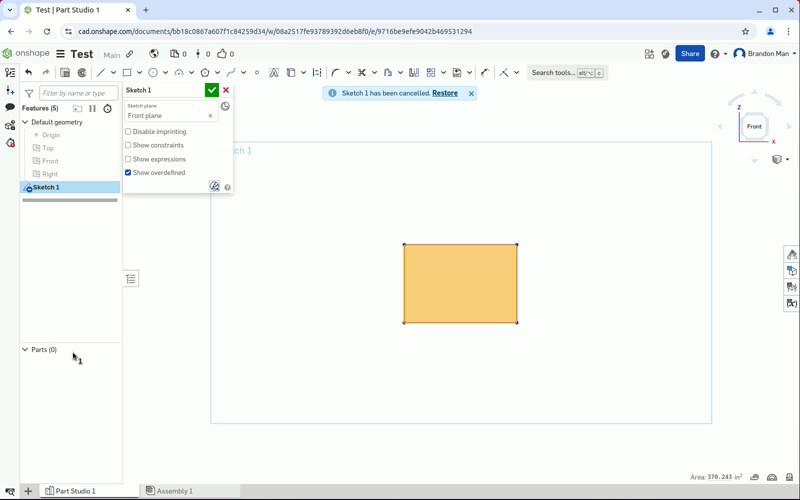
key(shift+y)
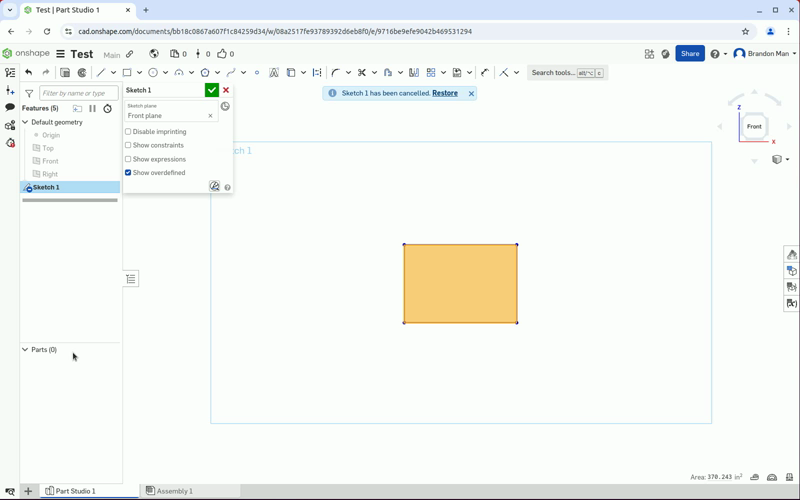
key(shift+e)
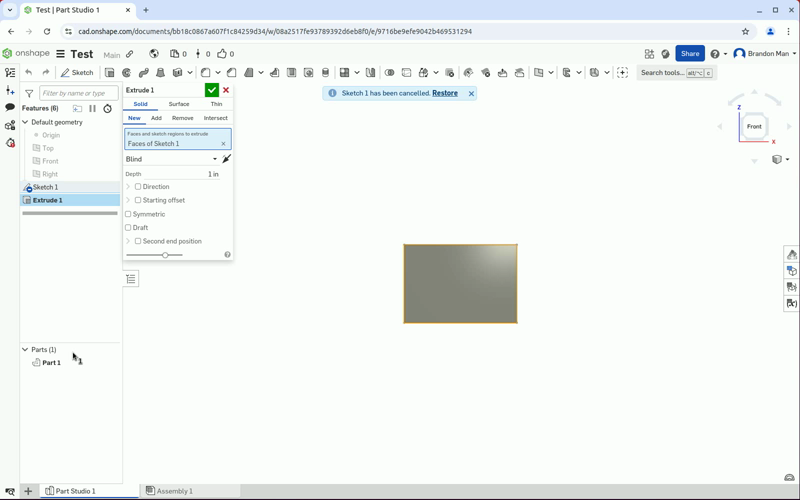
mouse_move(143, 106)
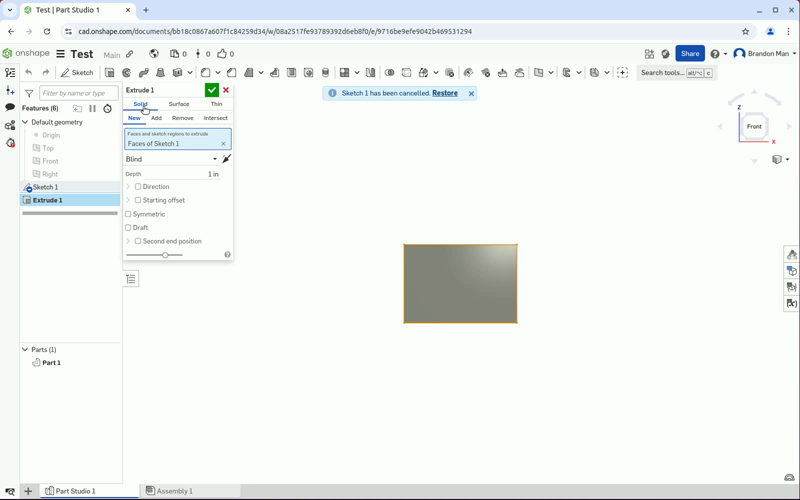
click(143, 106)
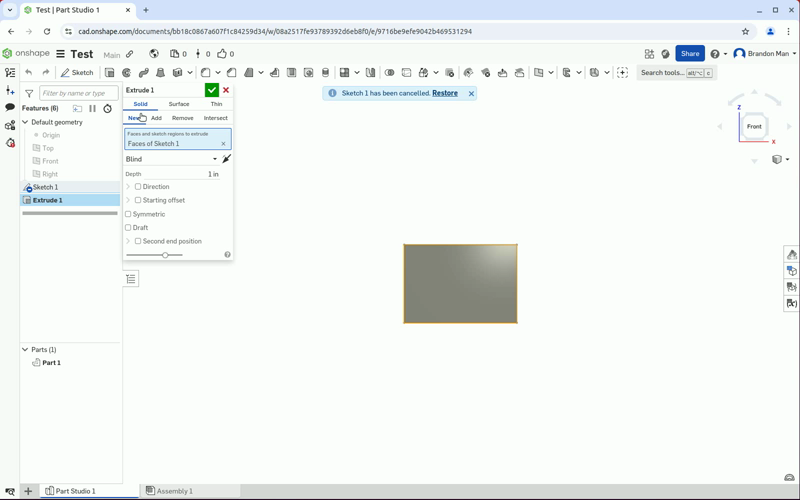
mouse_move(137, 120)
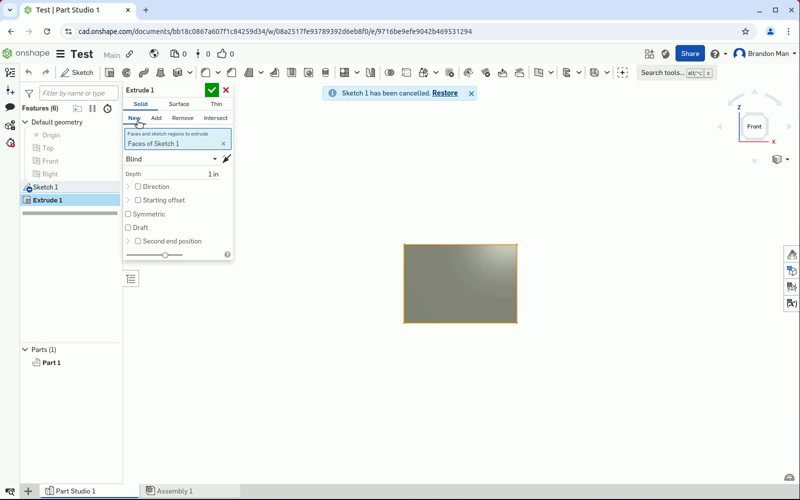
click(137, 120)
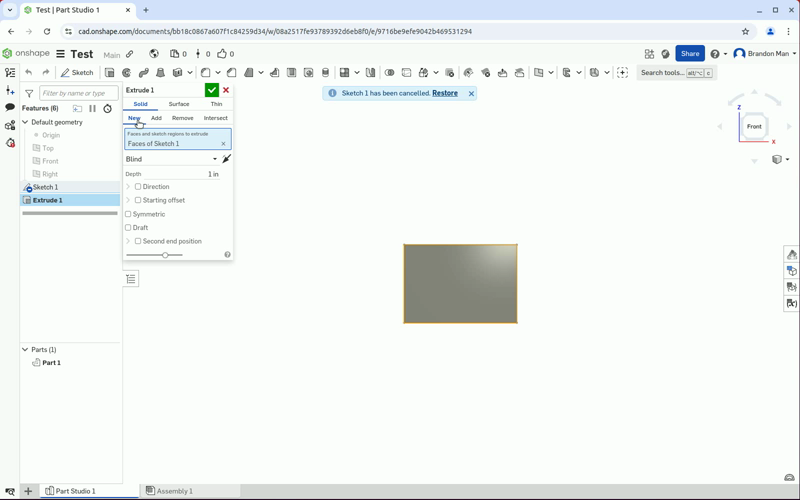
key(tab, 4)
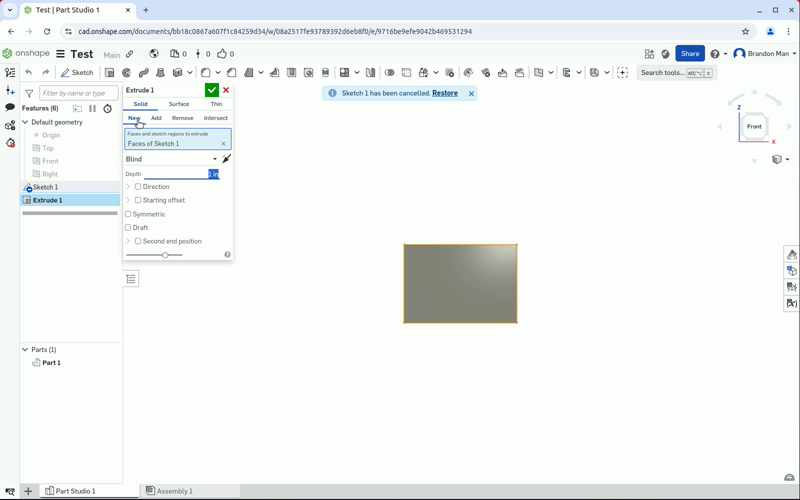
text(23.108)
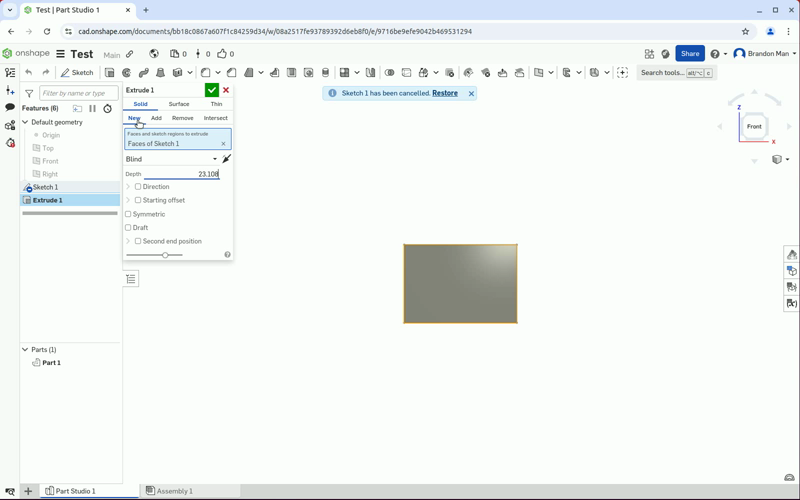
key(enter)
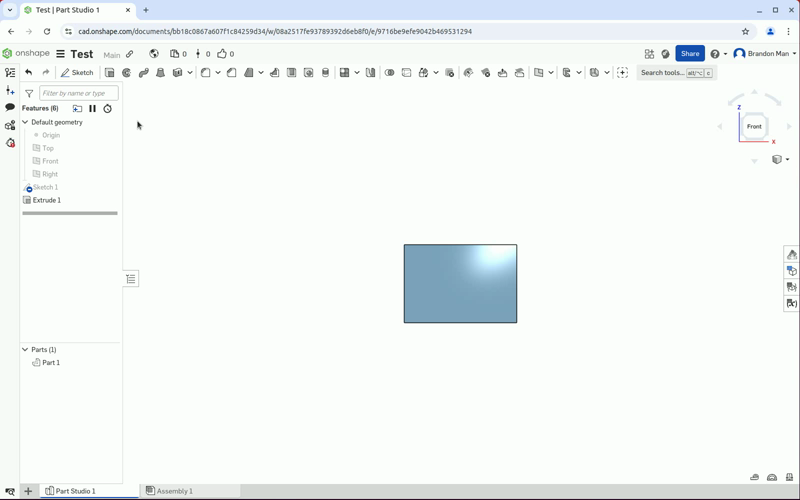
key(shift+h)
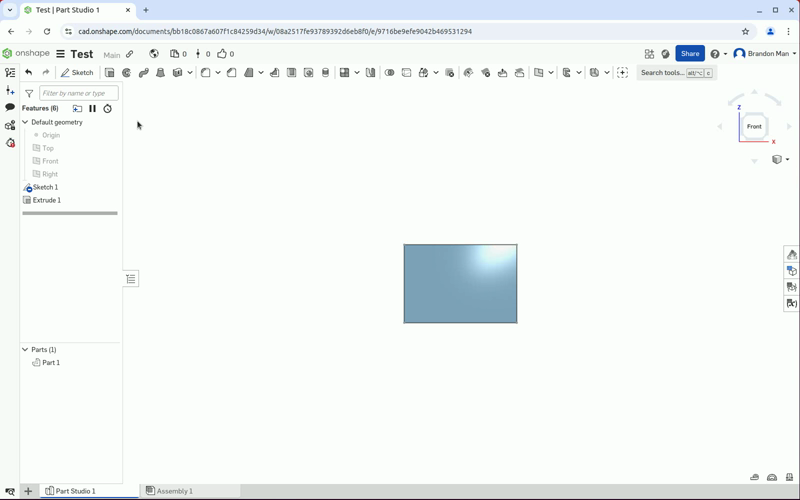
key(shift+h)
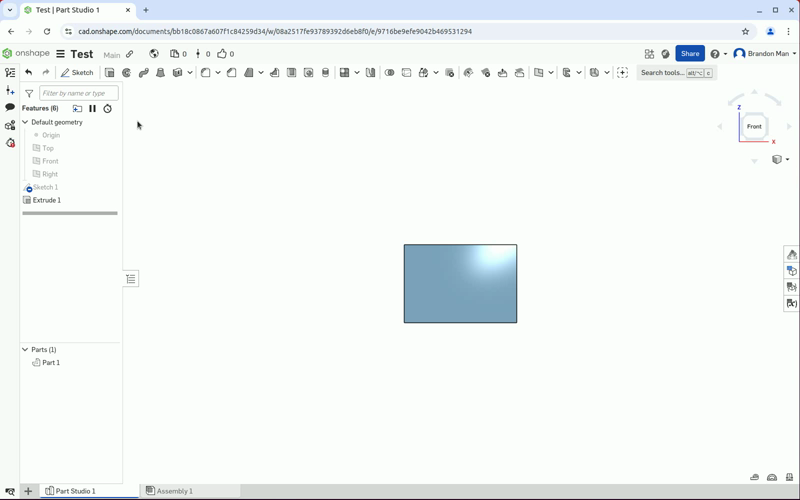
mouse_move(73, 189)
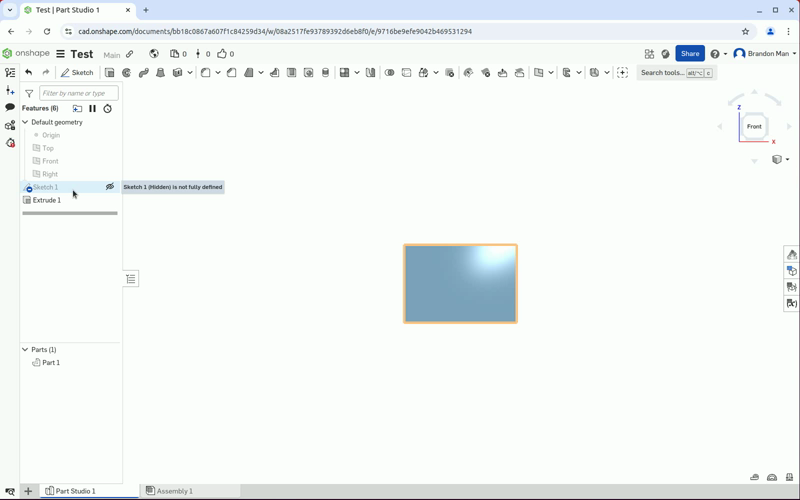
click(73, 189)
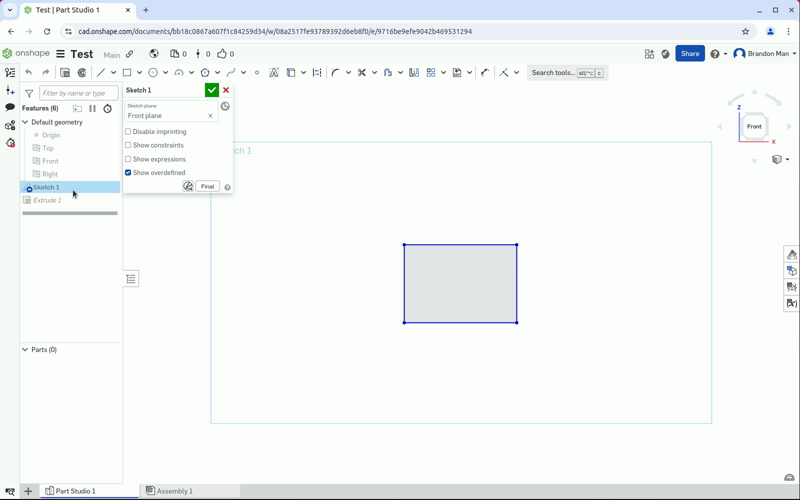
mouse_move(229, 92)
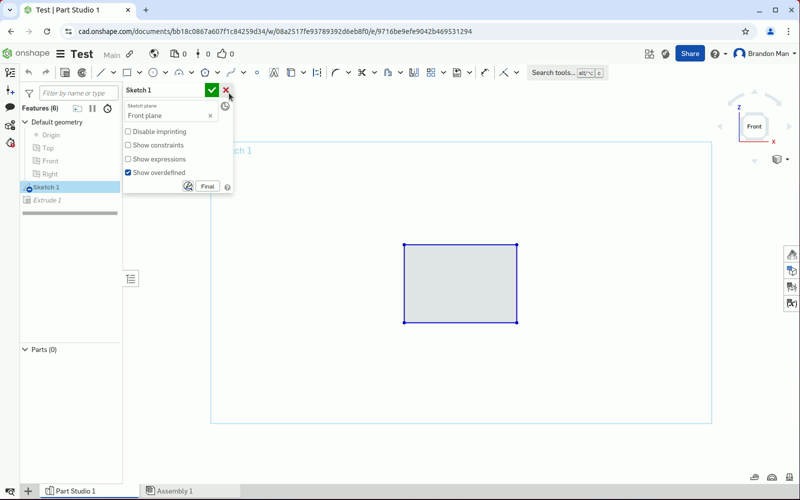
click(229, 92)
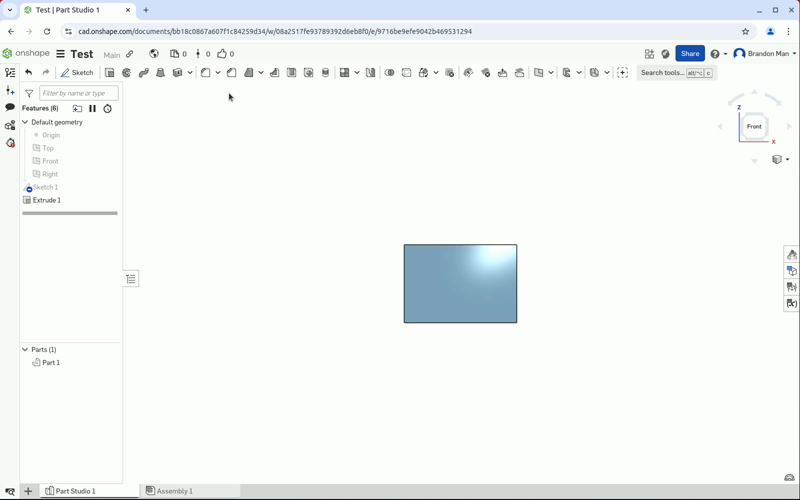
mouse_move(541, 75)
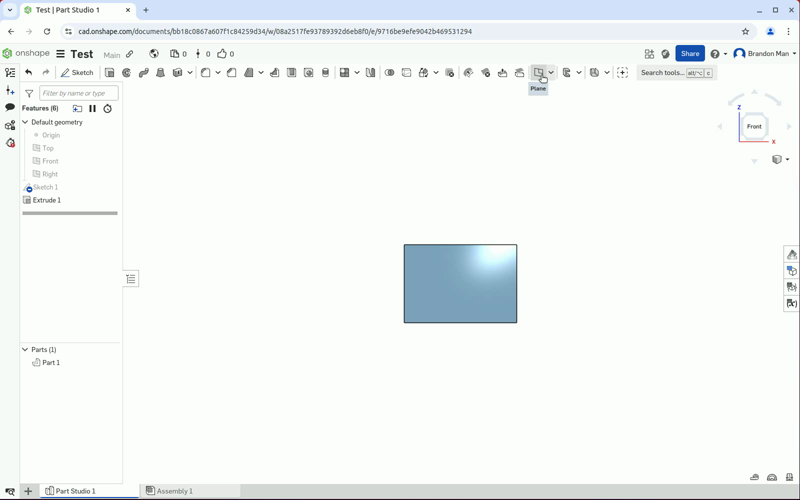
click(541, 75)
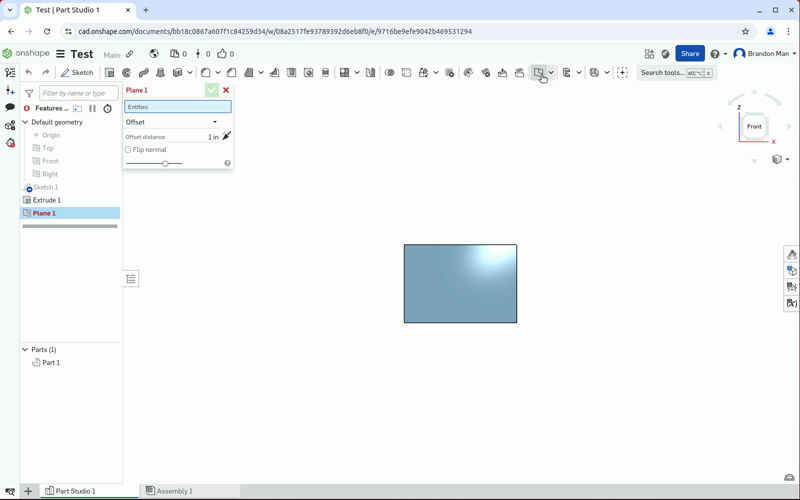
mouse_move(73, 163)
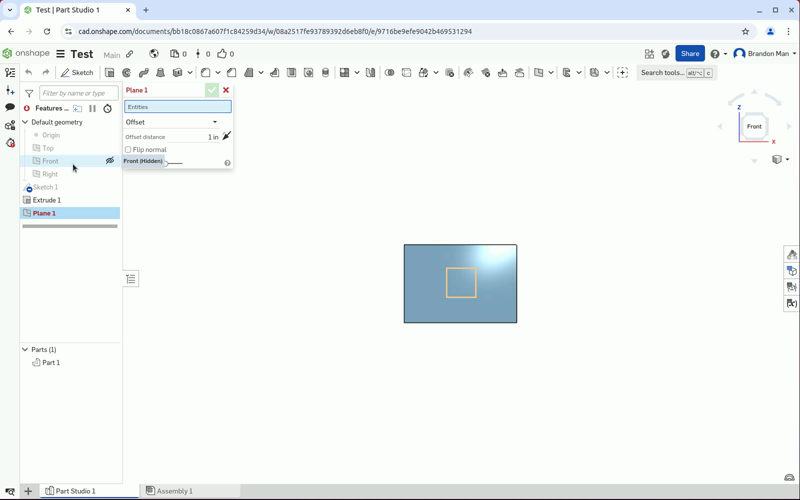
click(73, 163)
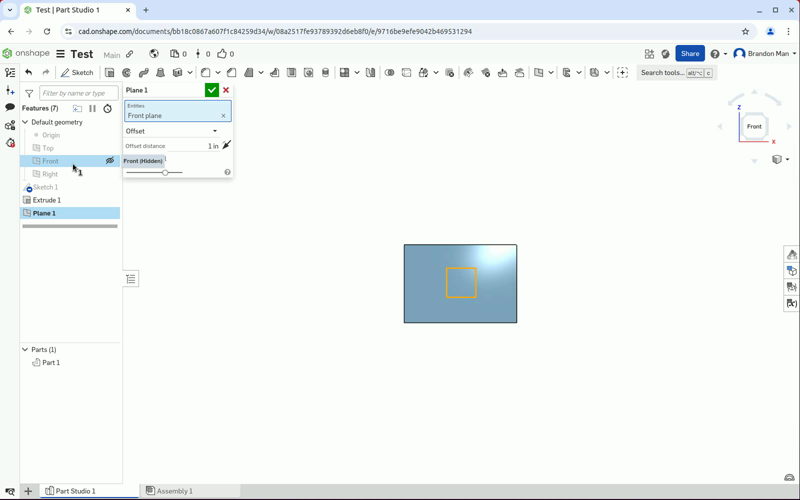
key(tab, 2)
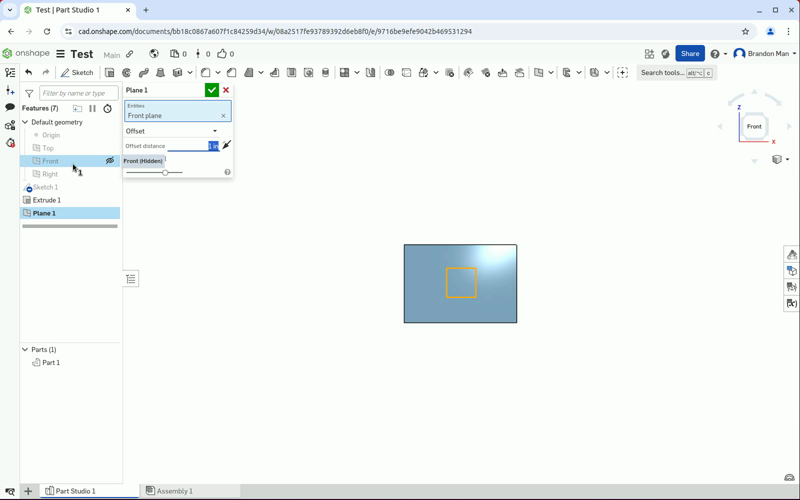
text(23.108)
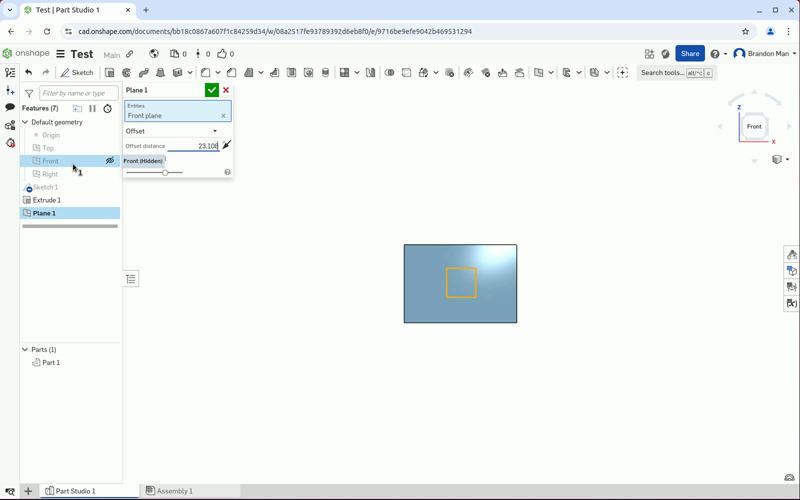
key(enter, 2)
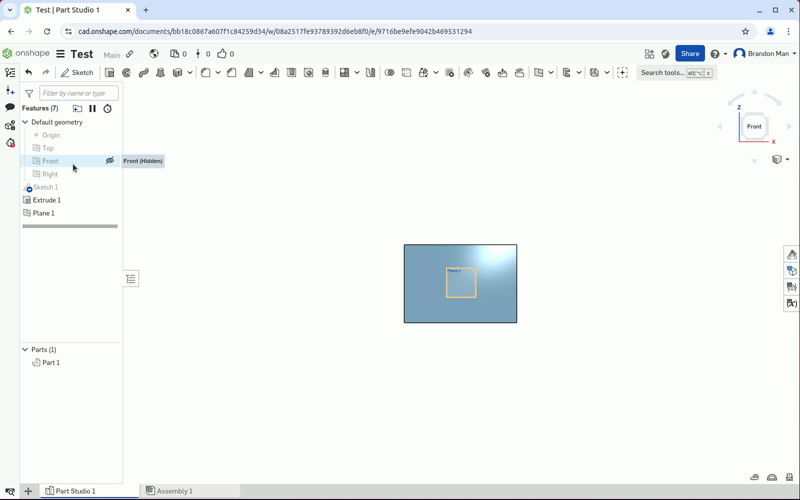
key(shift+s)
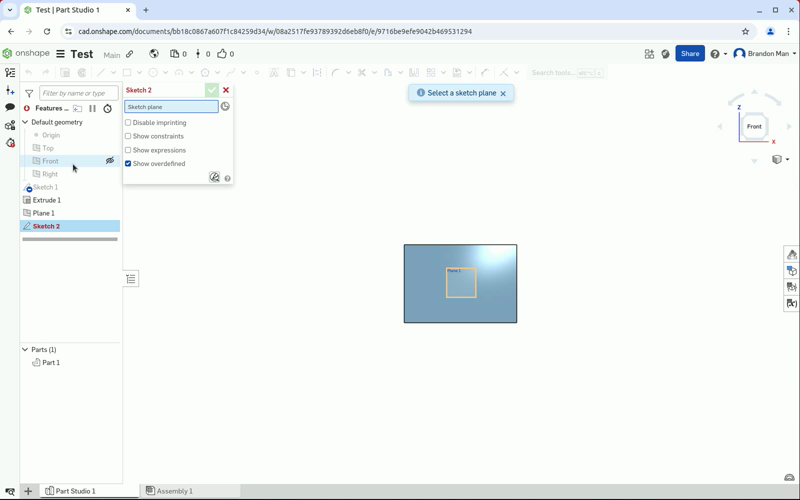
mouse_move(73, 215)
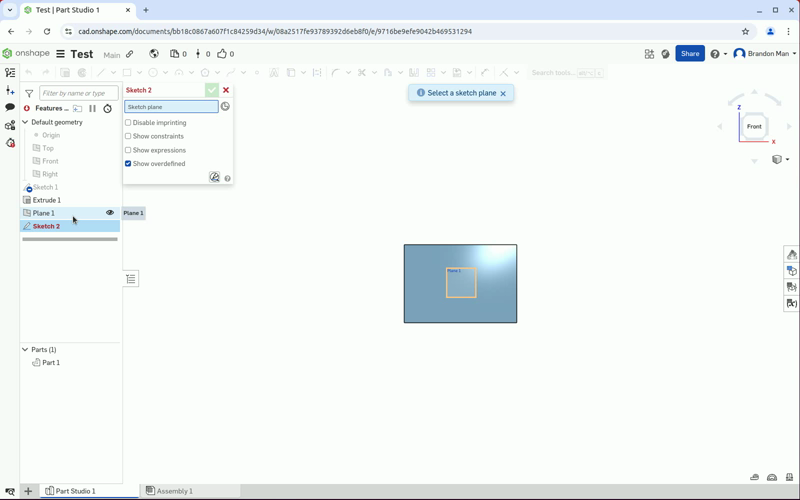
click(73, 215)
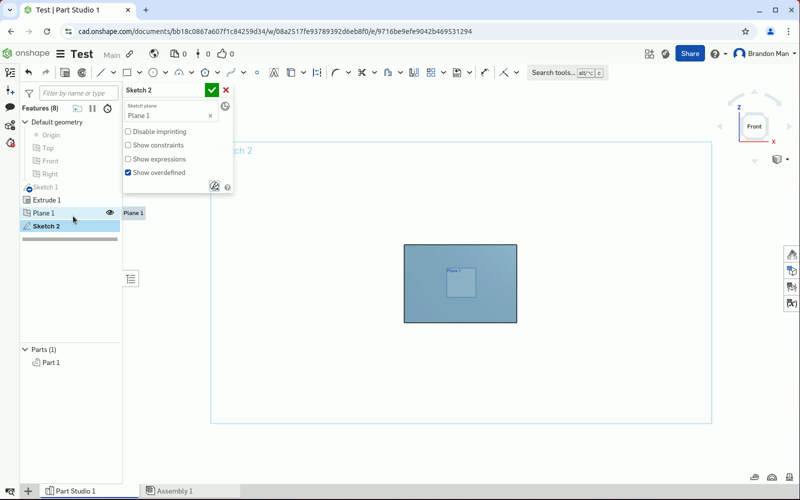
mouse_move(73, 352)
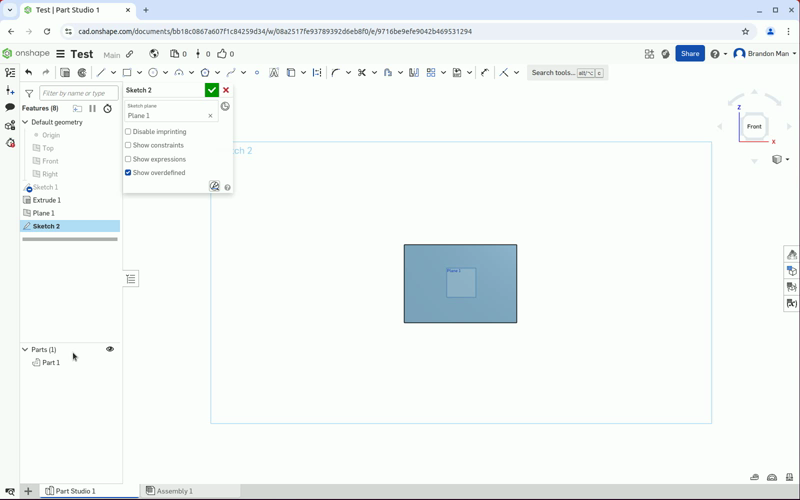
key(y)
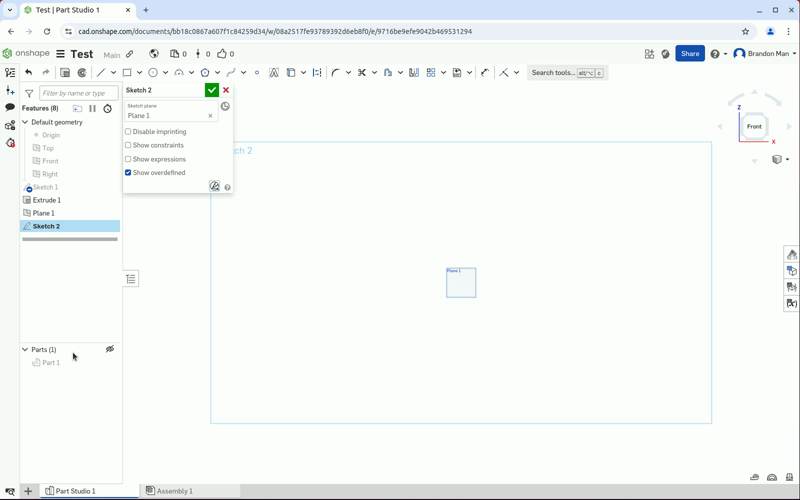
key(l)
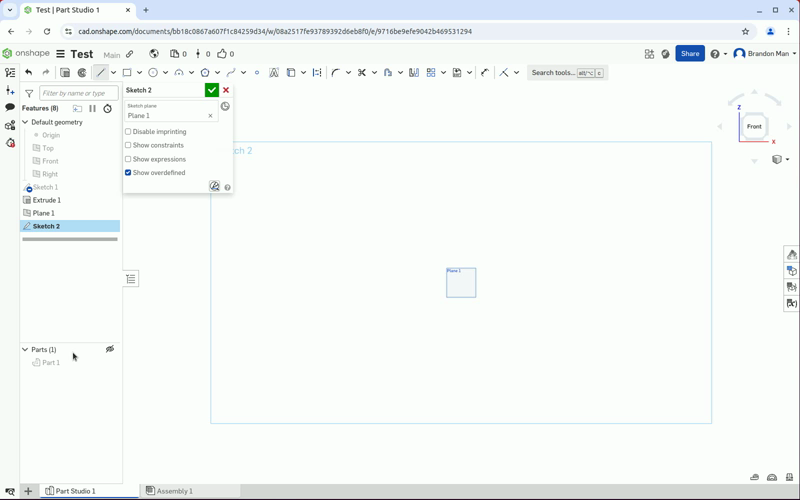
key_down(shift)
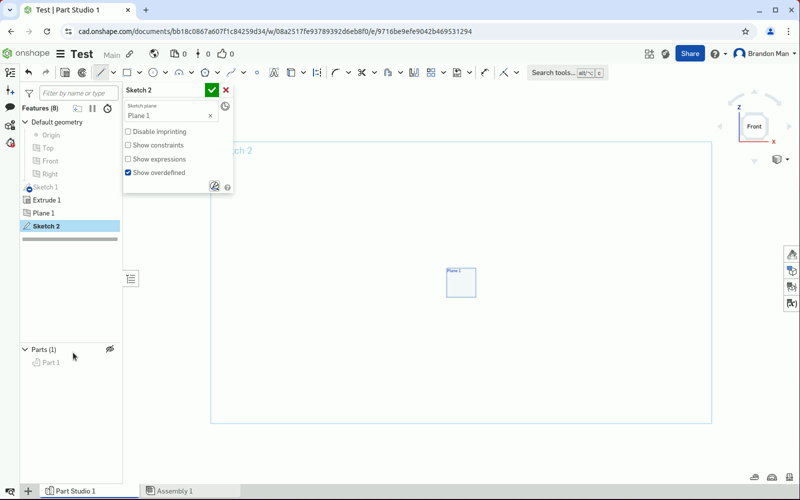
mouse_move(426, 322)
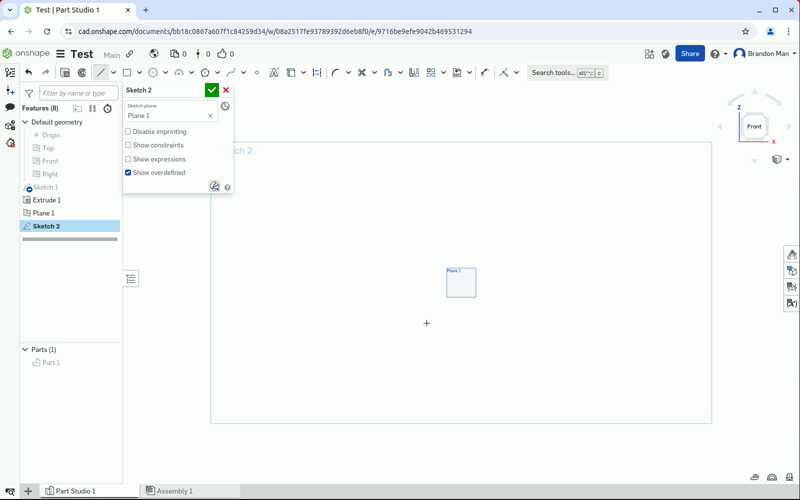
click(426, 322)
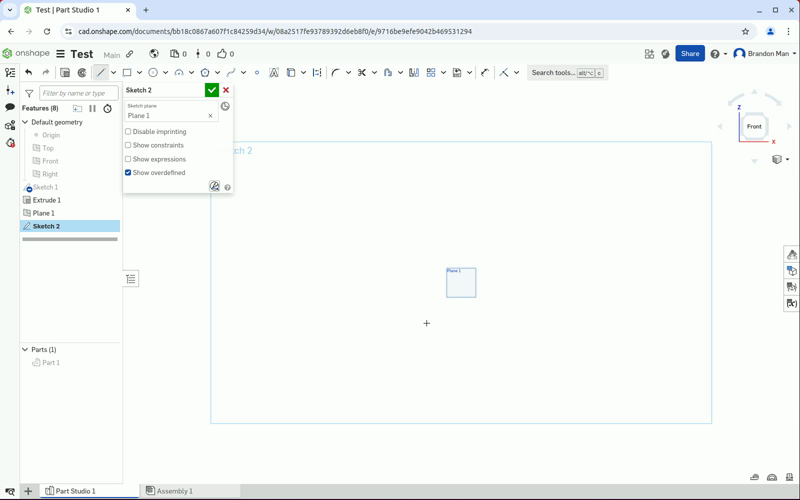
key_up(shift)
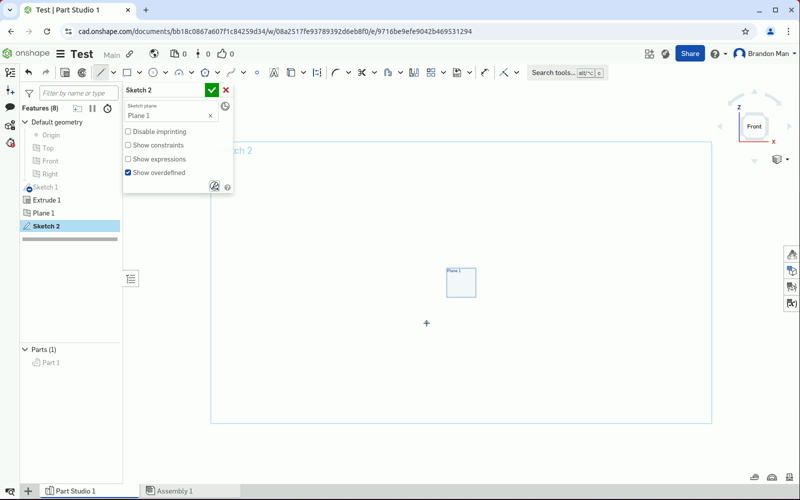
key_down(shift)
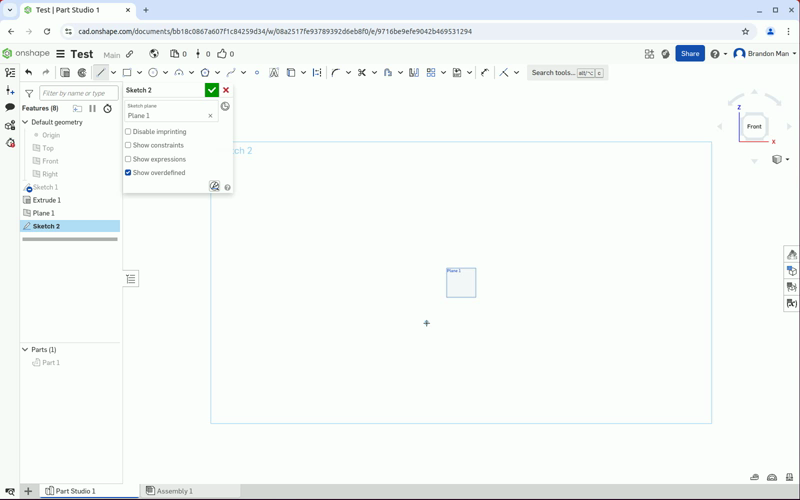
mouse_move(517, 322)
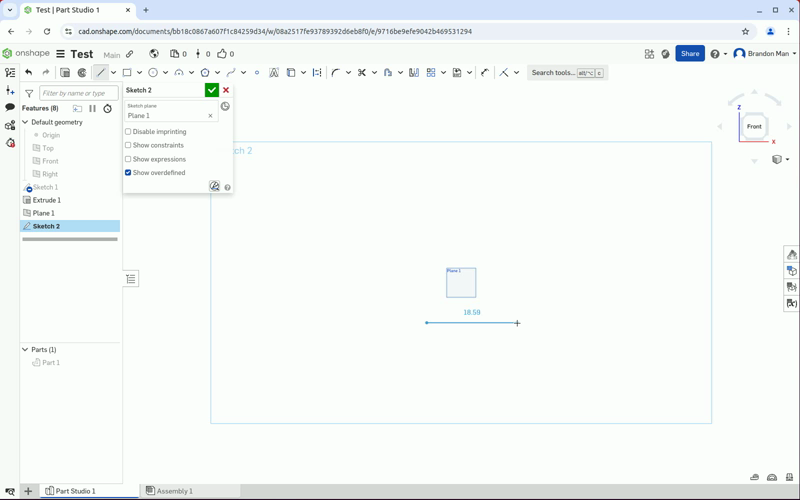
click(517, 322)
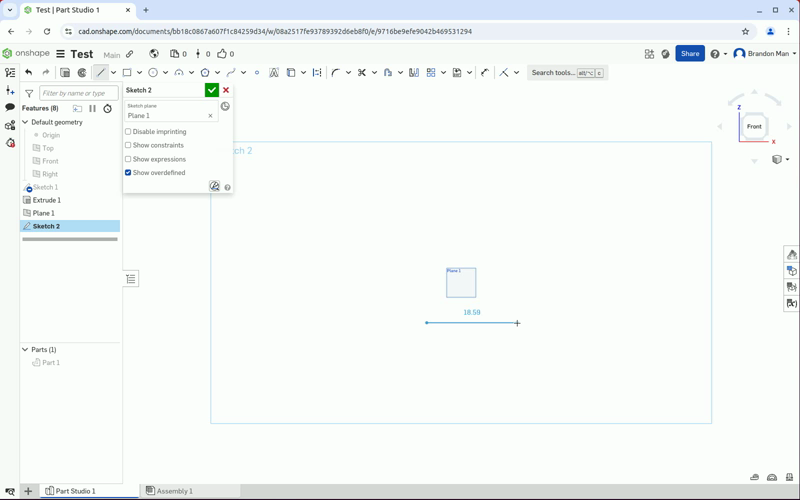
key_up(shift)
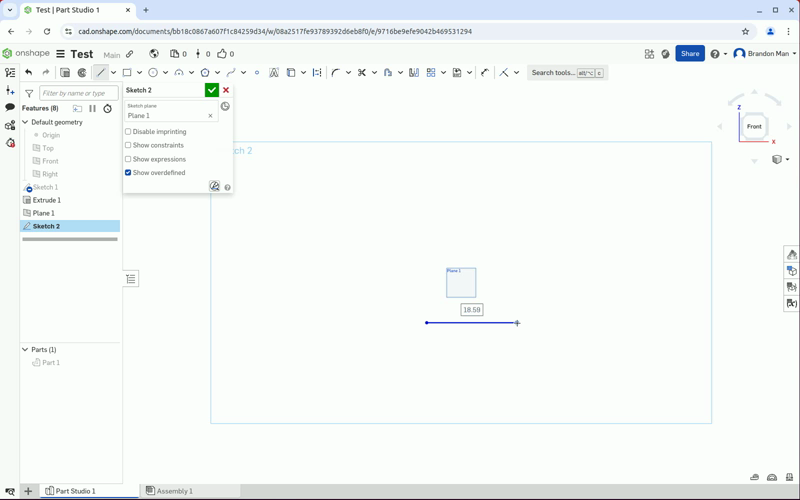
key_down(shift)
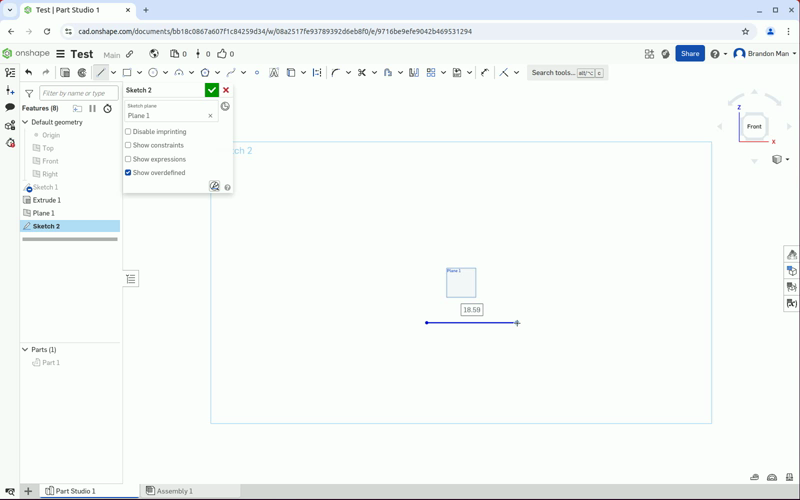
mouse_move(517, 243)
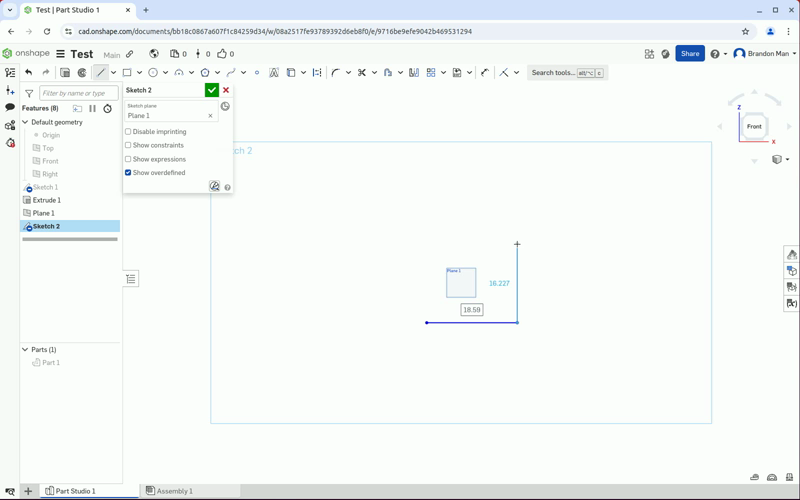
click(517, 243)
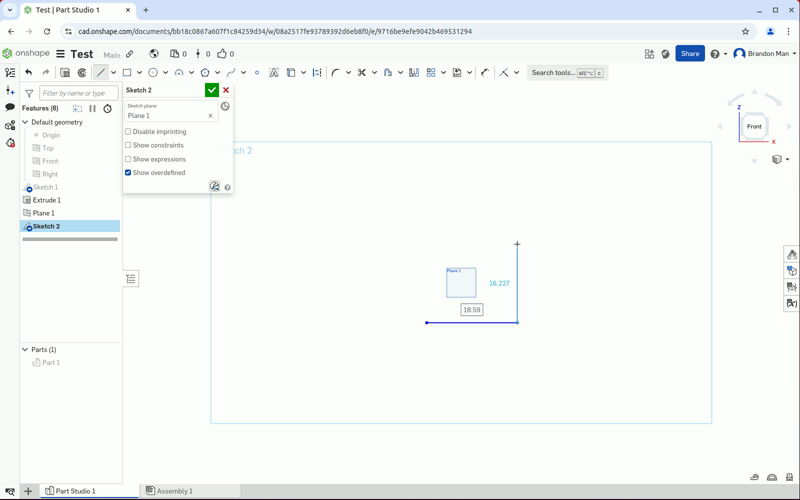
key_up(shift)
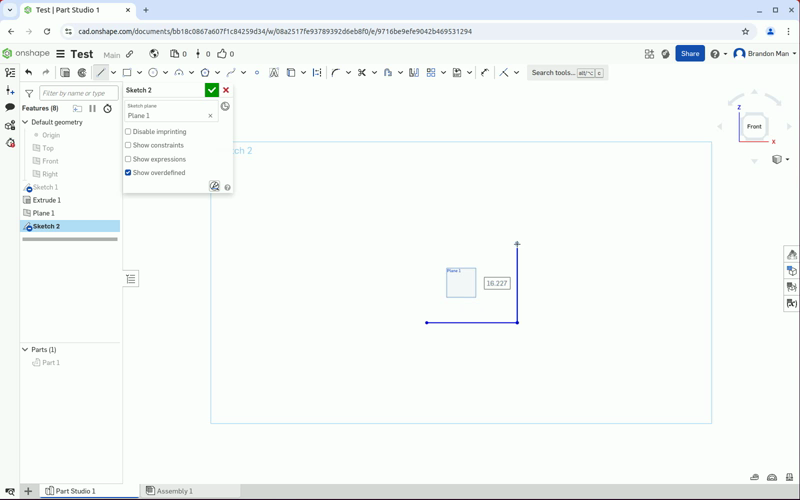
key_down(shift)
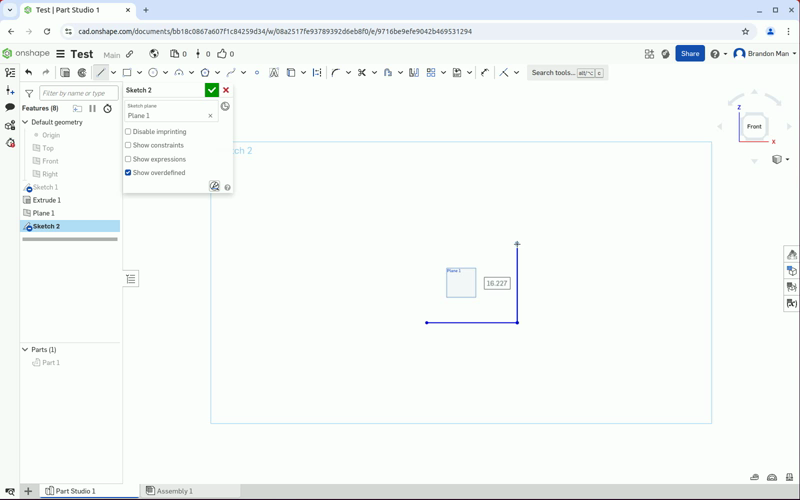
mouse_move(426, 243)
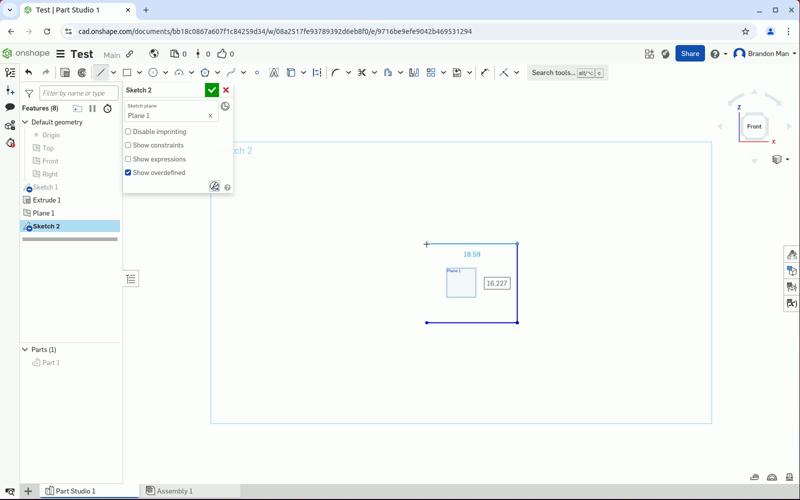
click(426, 243)
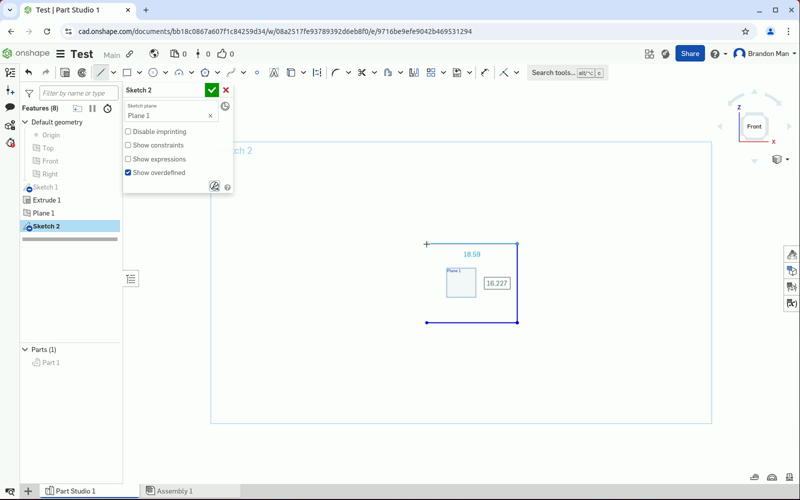
key_up(shift)
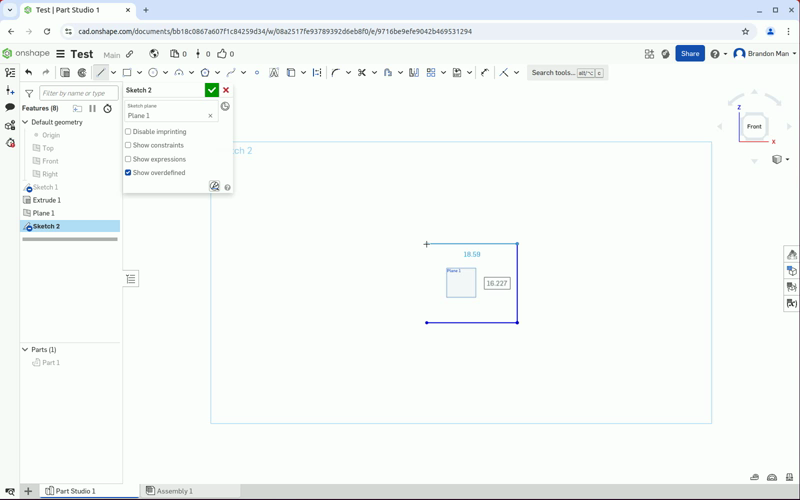
key_down(shift)
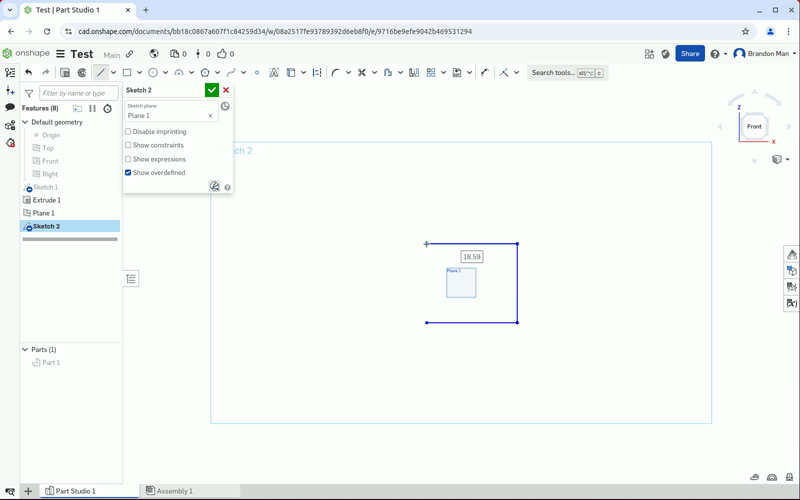
mouse_move(426, 322)
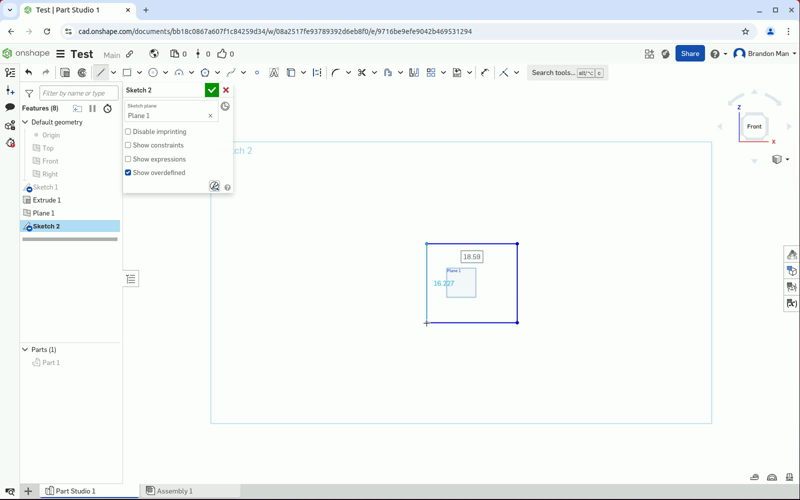
key_up(shift)
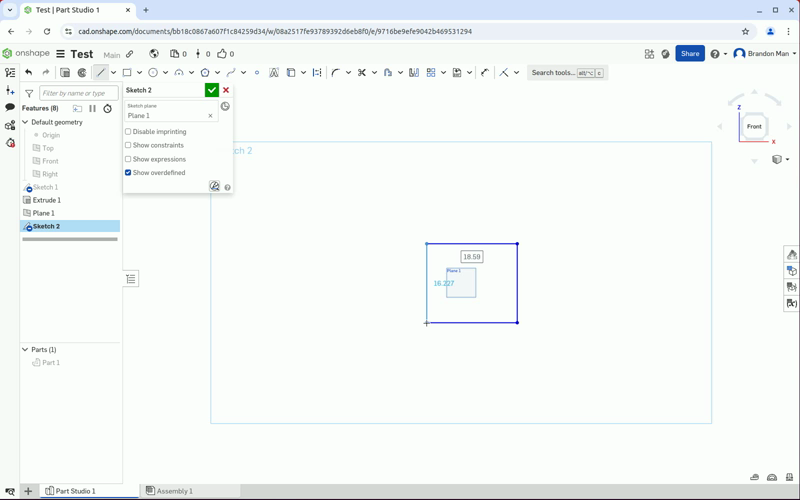
click(426, 322)
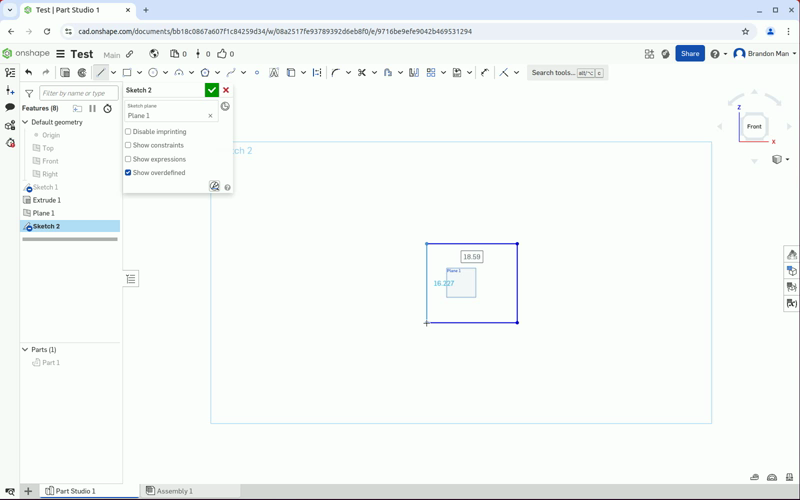
key(esc)
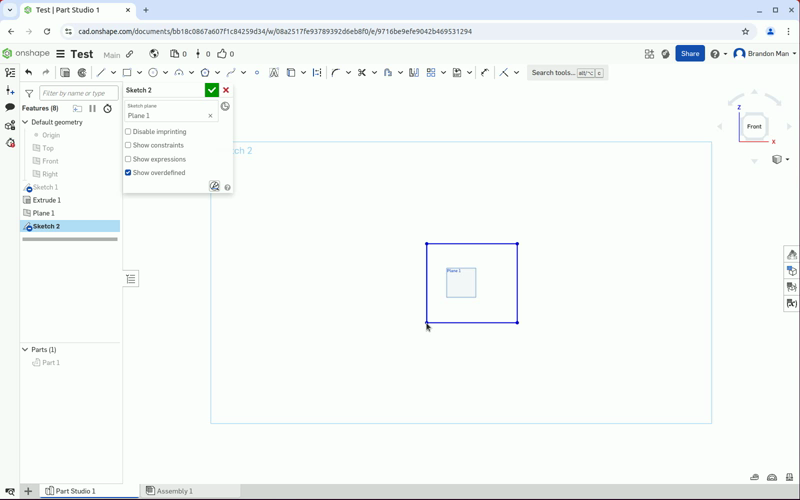
mouse_move(452, 303)
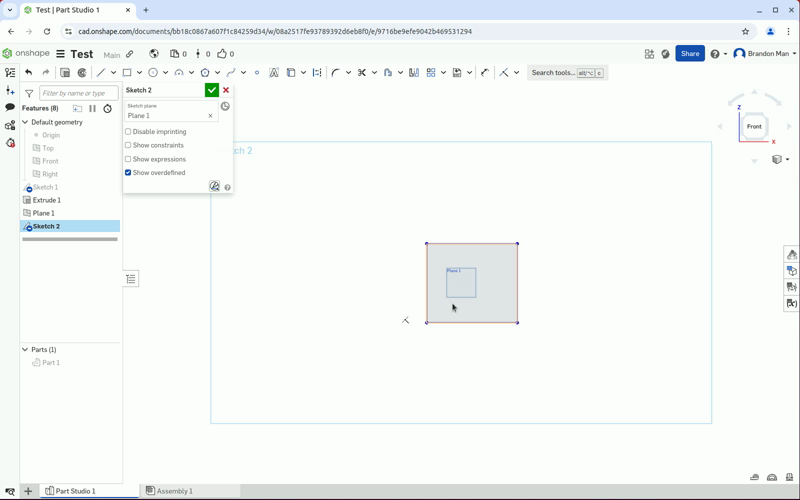
click(452, 303)
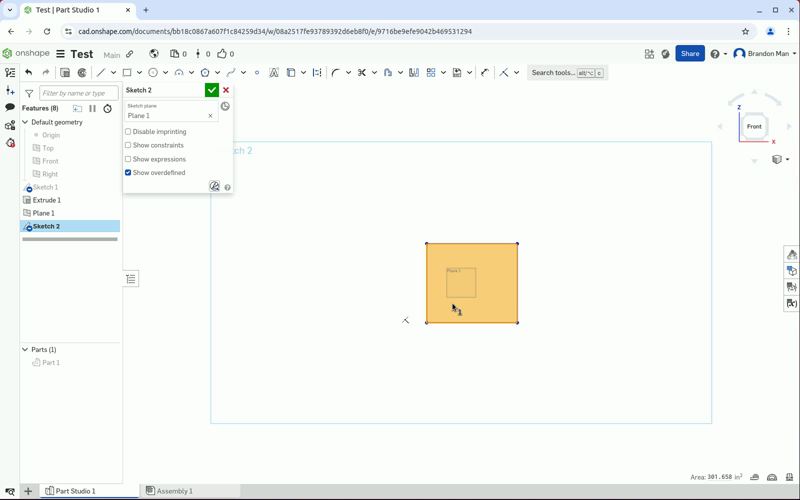
mouse_move(73, 352)
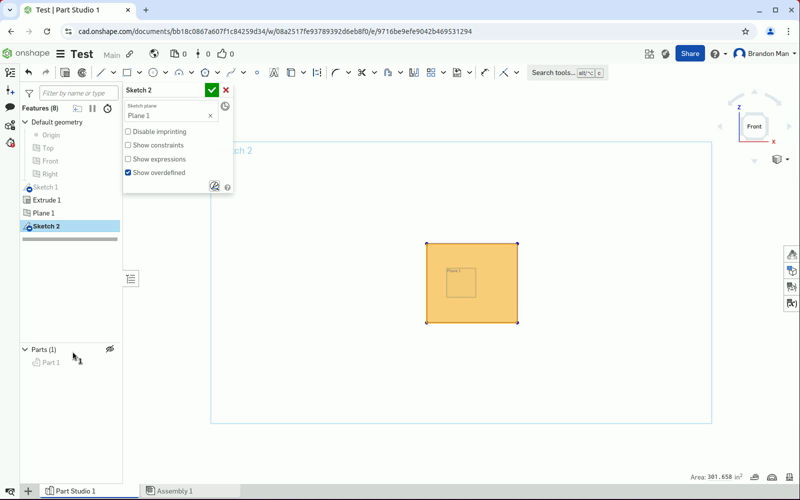
key(shift+y)
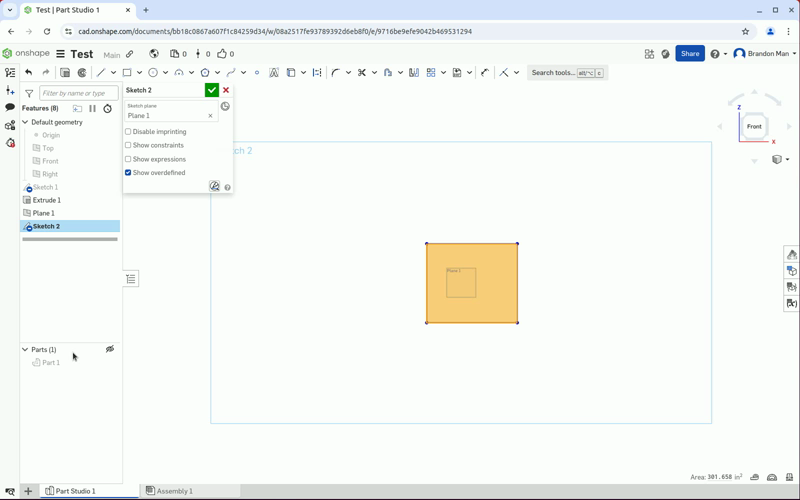
key(shift+e)
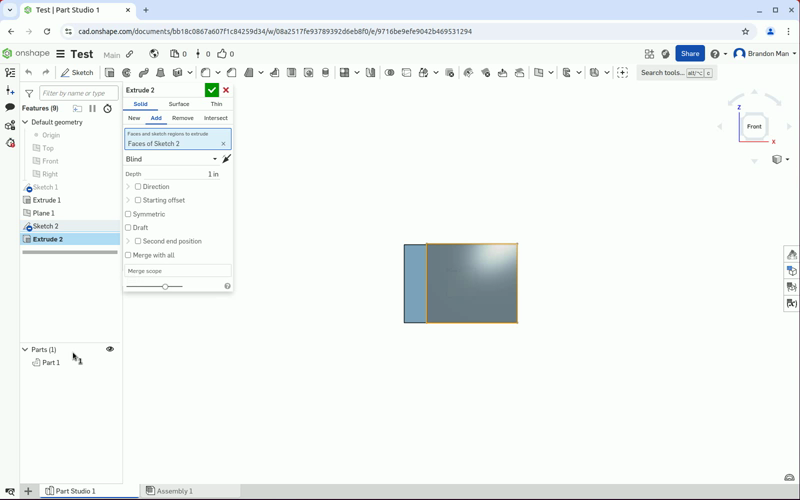
mouse_move(143, 106)
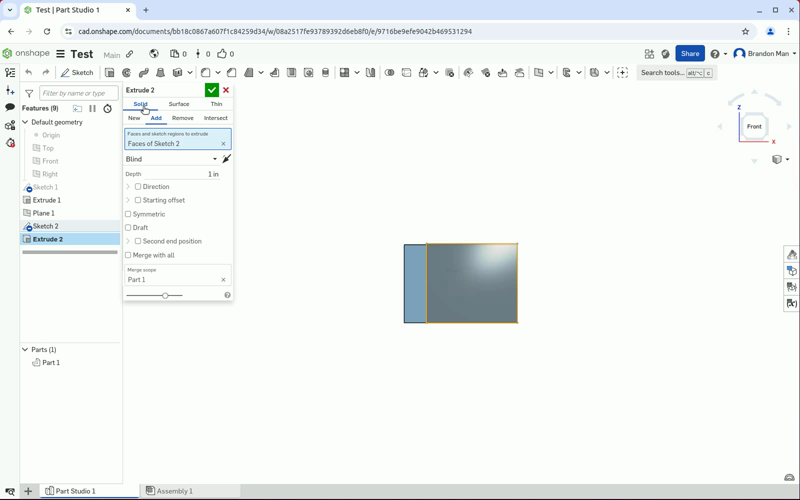
click(143, 106)
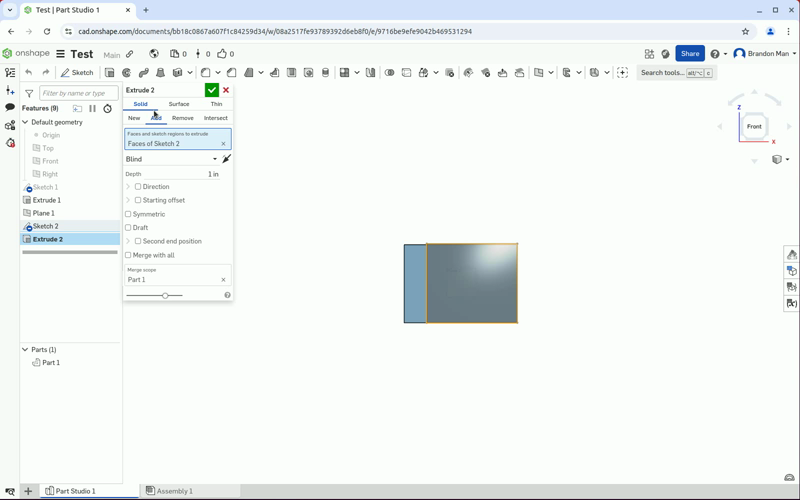
mouse_move(186, 120)
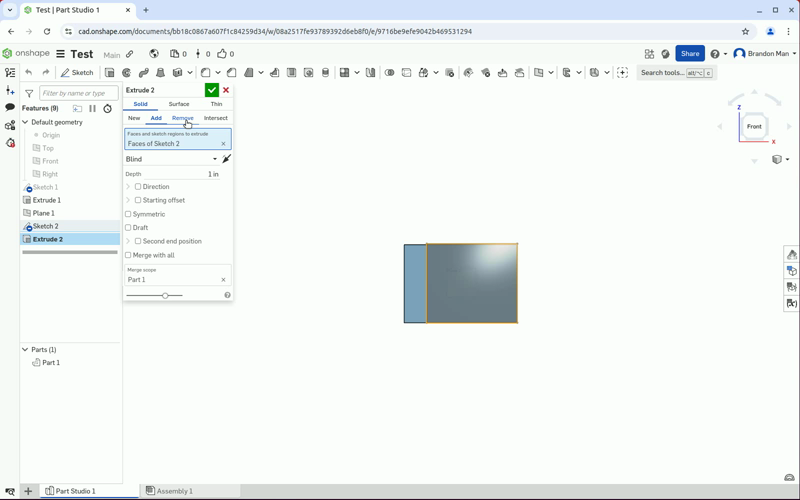
click(186, 120)
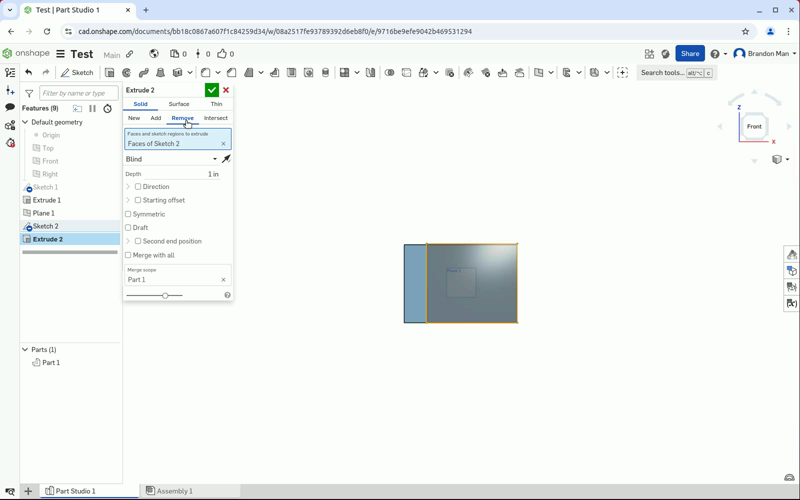
key(tab, 4)
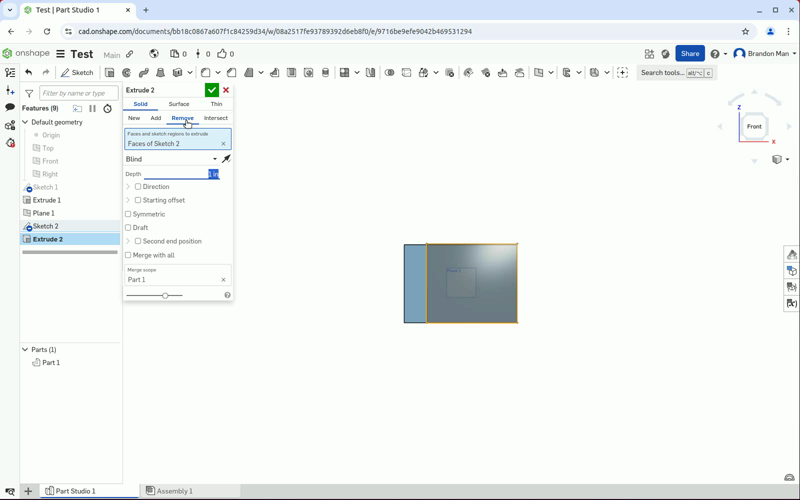
text(18.535)
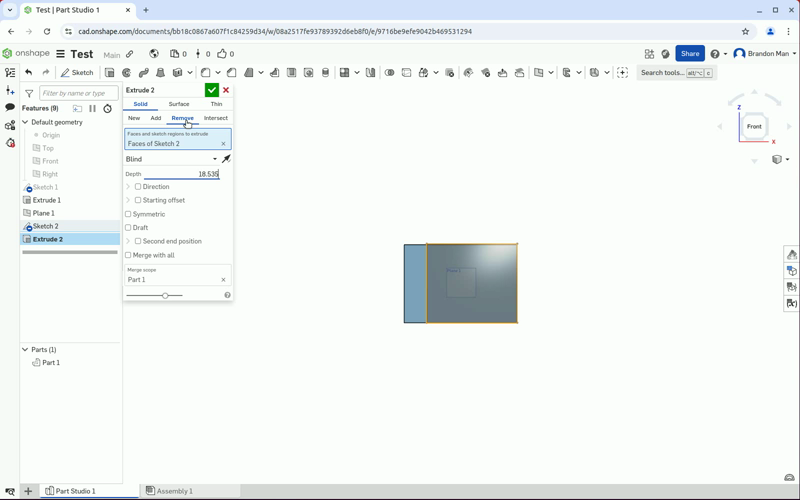
key(tab, 6)
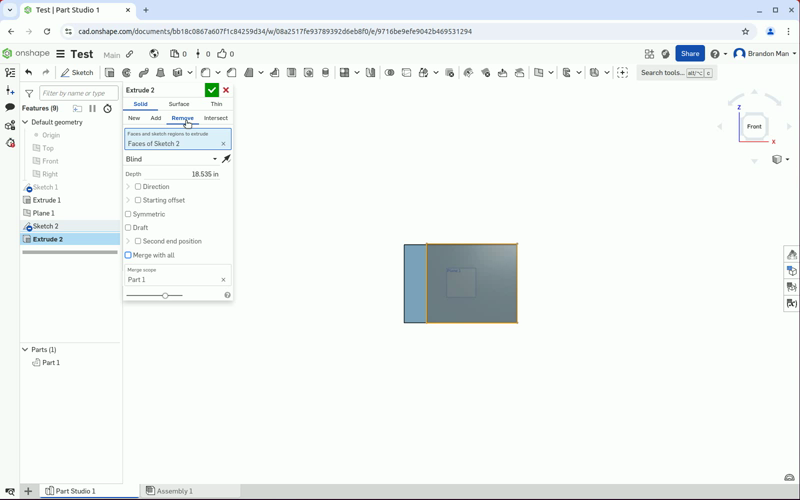
key(space)
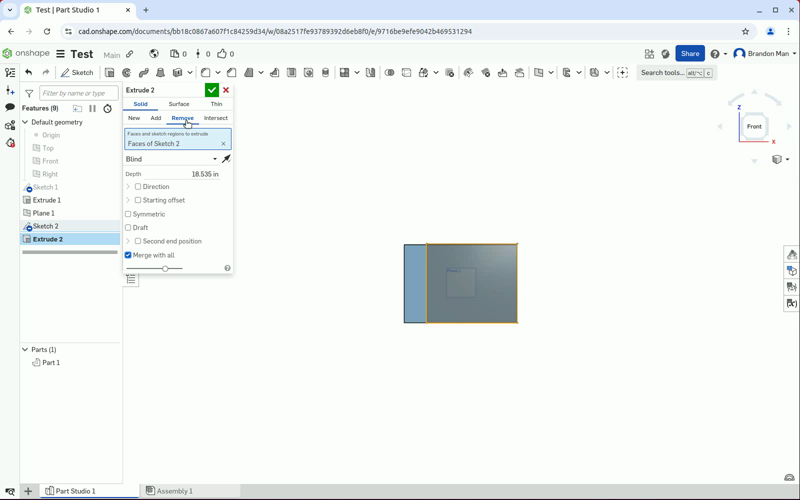
key(enter)
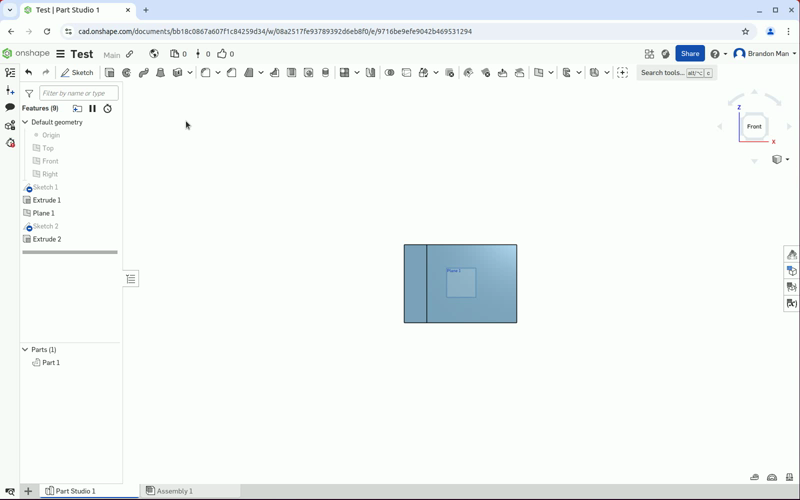
key(shift+h)
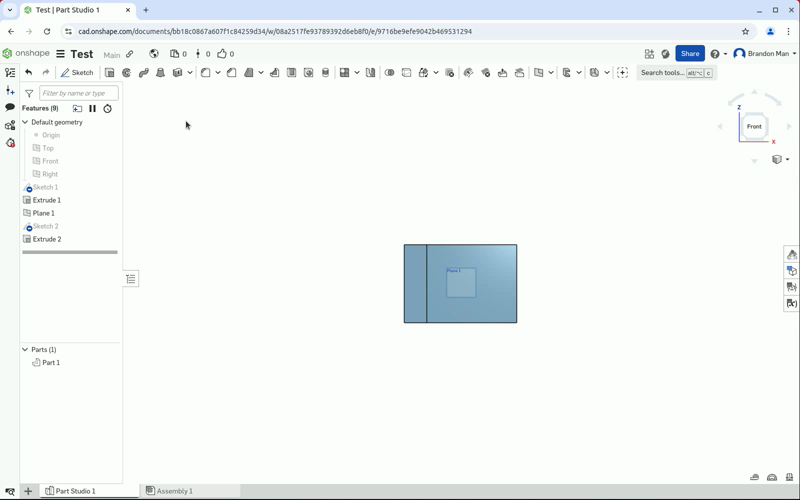
key(shift+h)
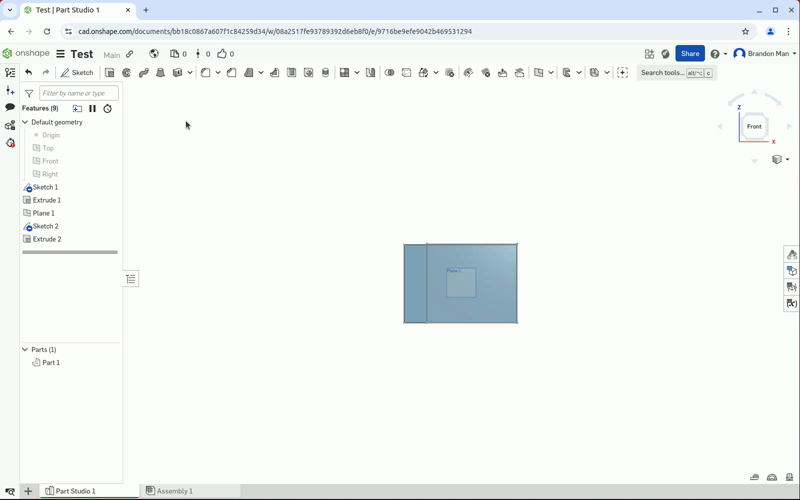
key(shift+7)
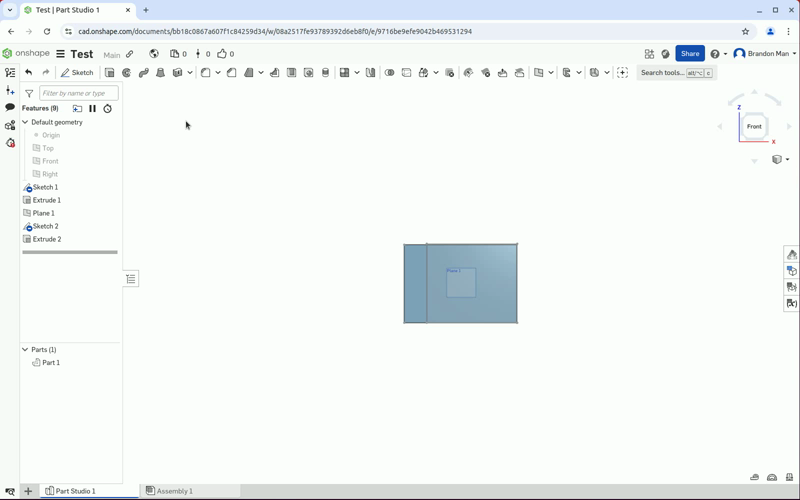
key(left, 2)
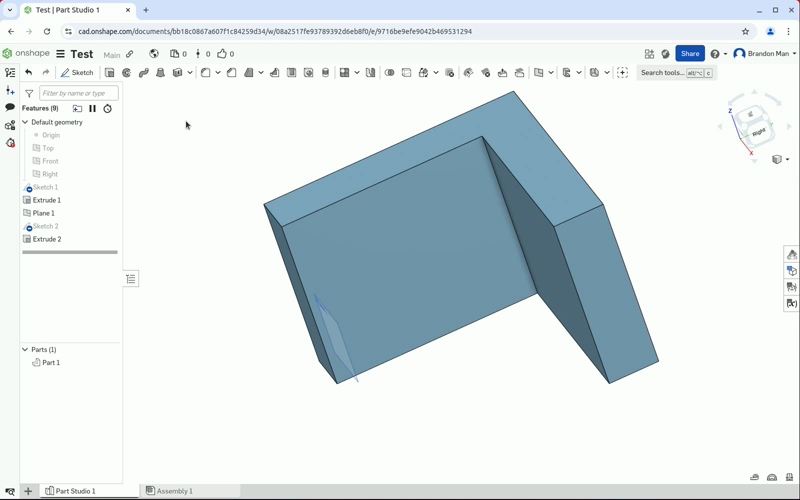
key(down, 2)
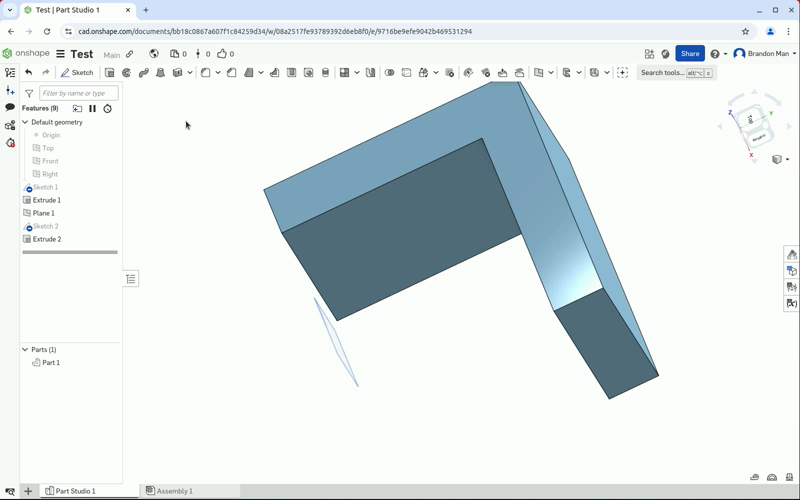
key(up, 2)
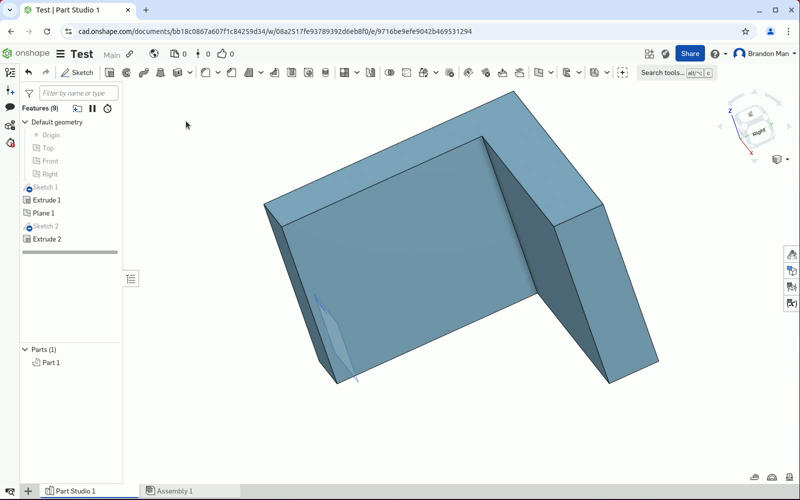
key(right, 2)
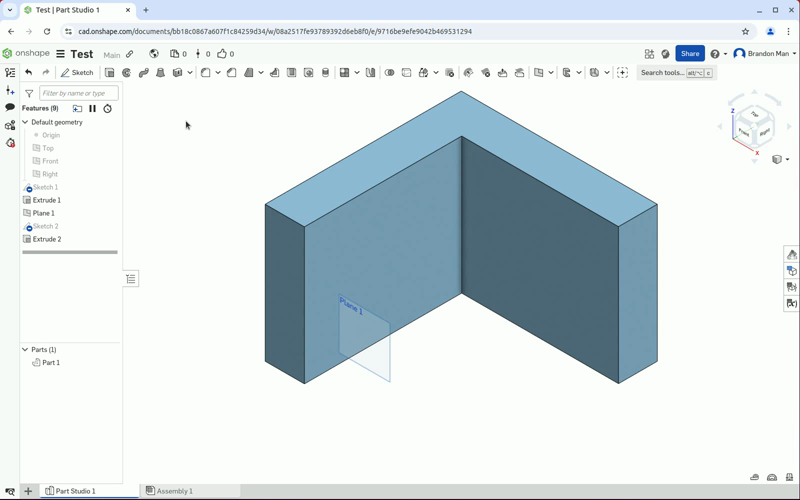
mouse_move(73, 189)
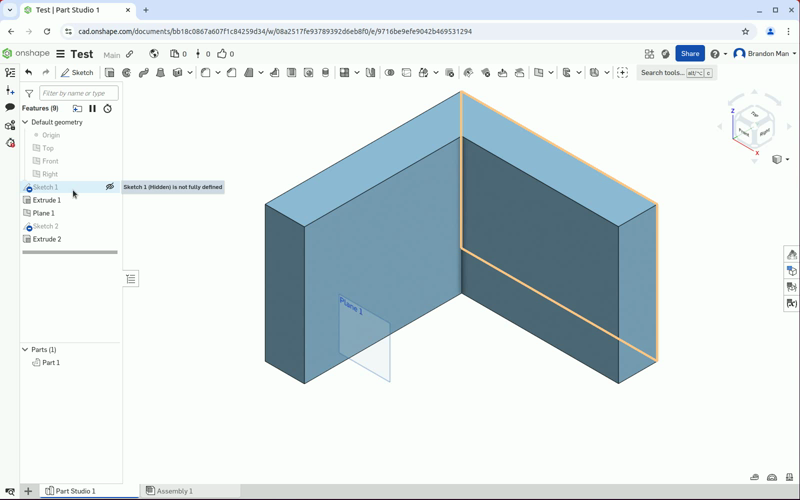
click(73, 189)